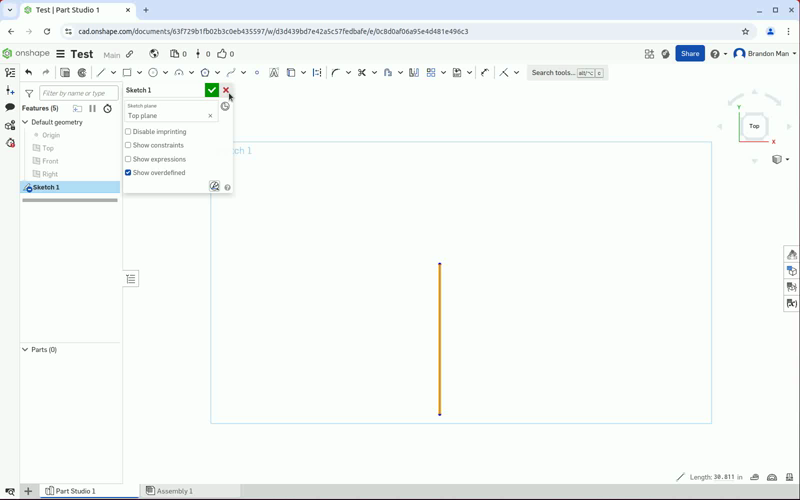
key(shift+h)
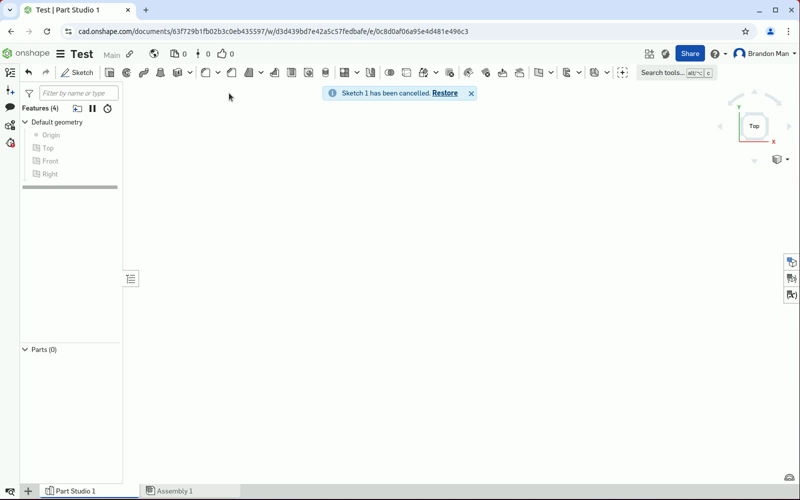
mouse_move(73, 352)
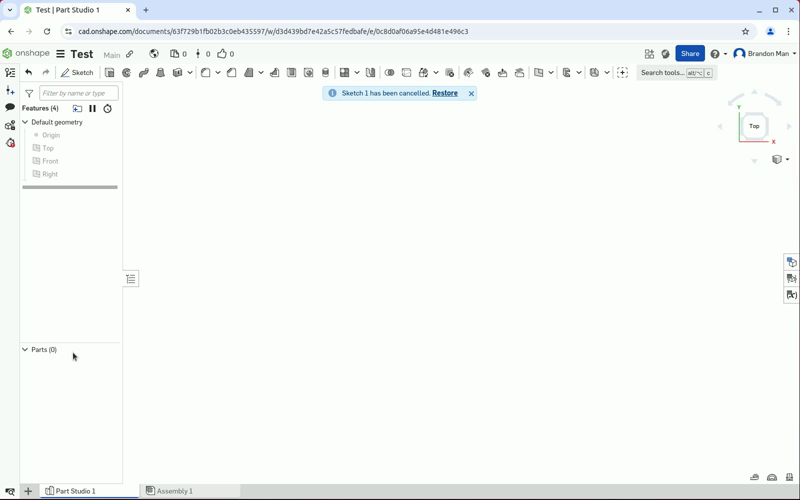
key(y)
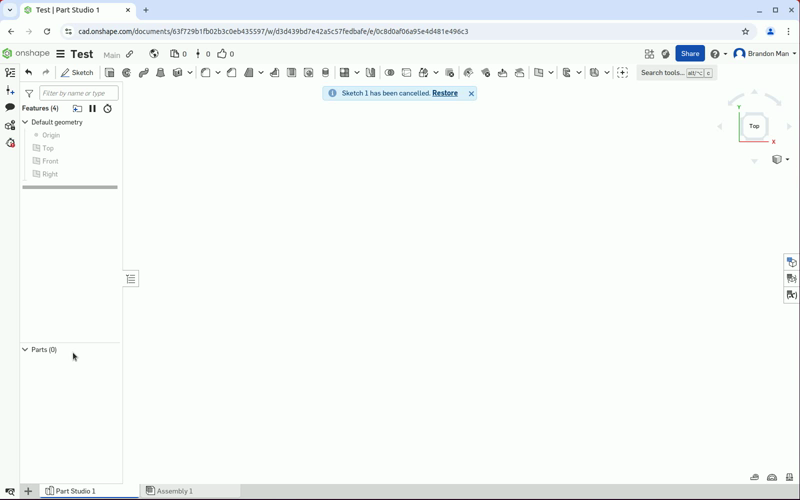
key(shift+p)
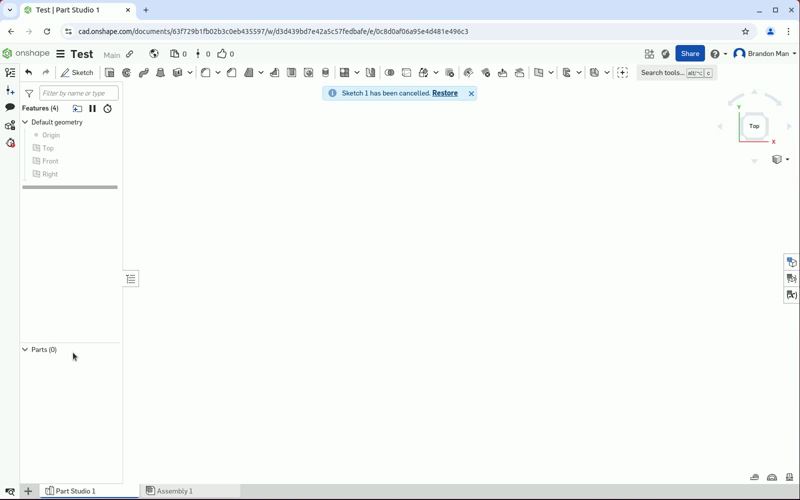
key(space)
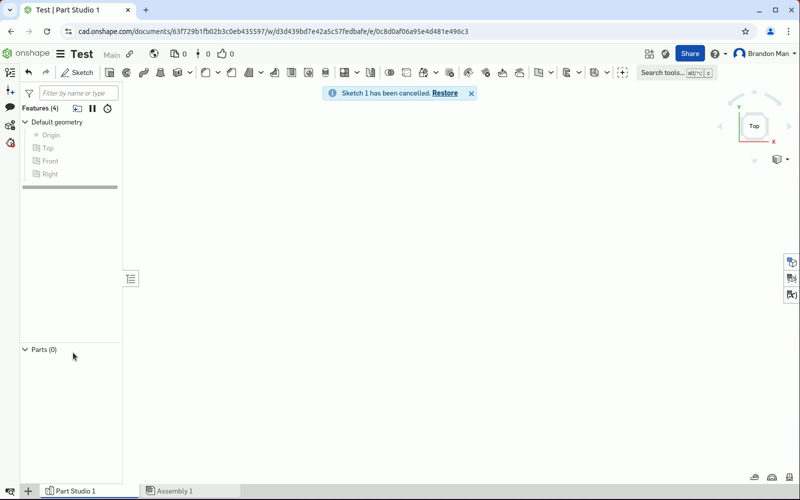
key_down(shift)
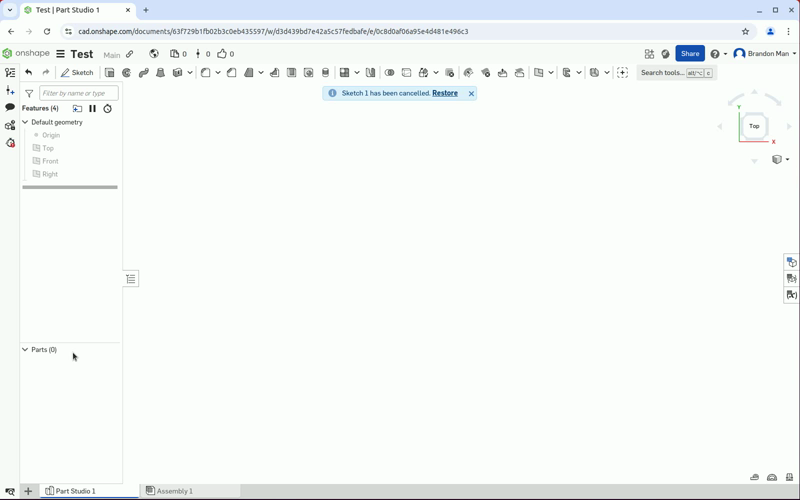
key(up)
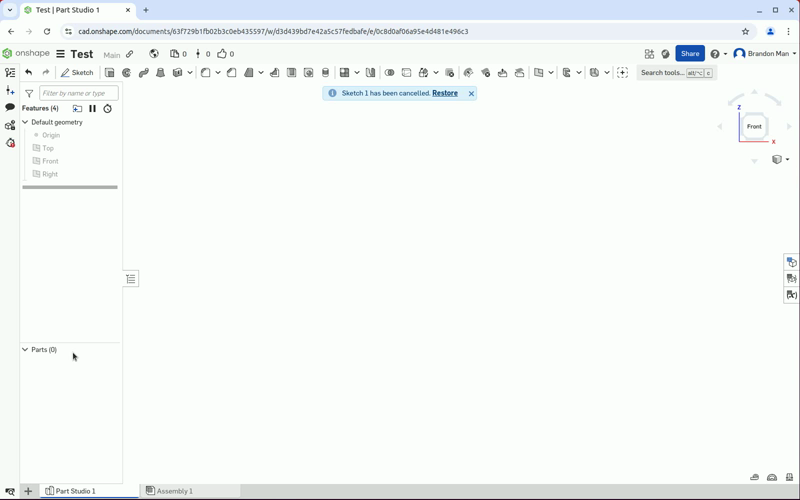
key_up(shift)
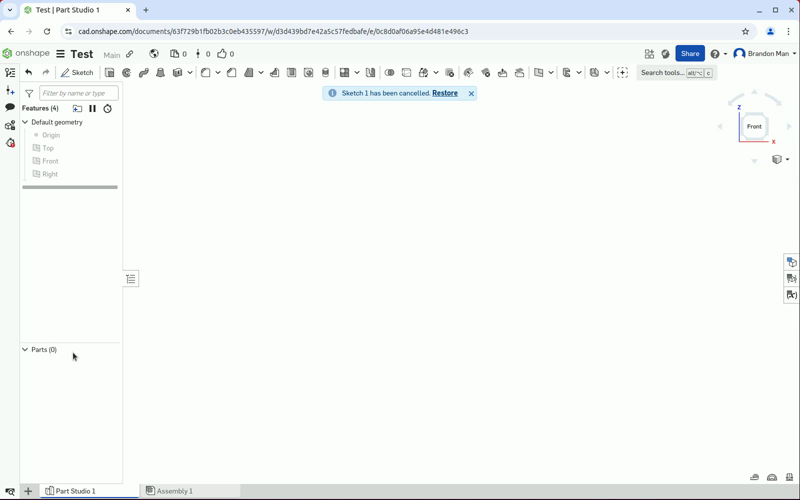
mouse_move(73, 352)
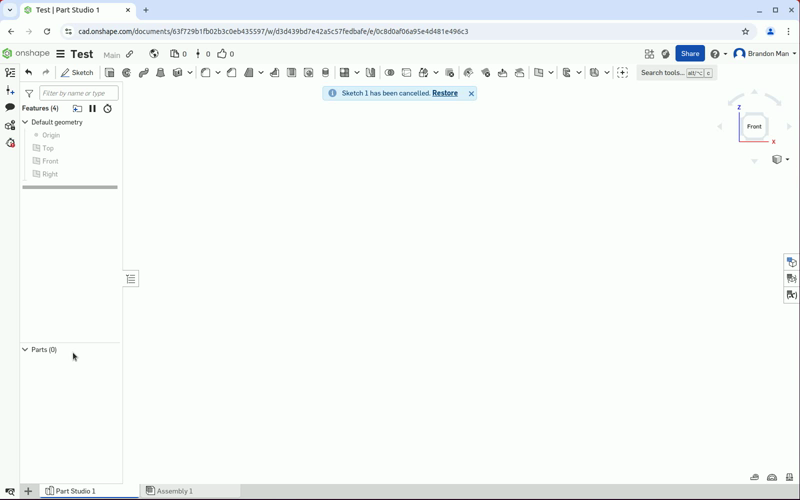
key(shift+y)
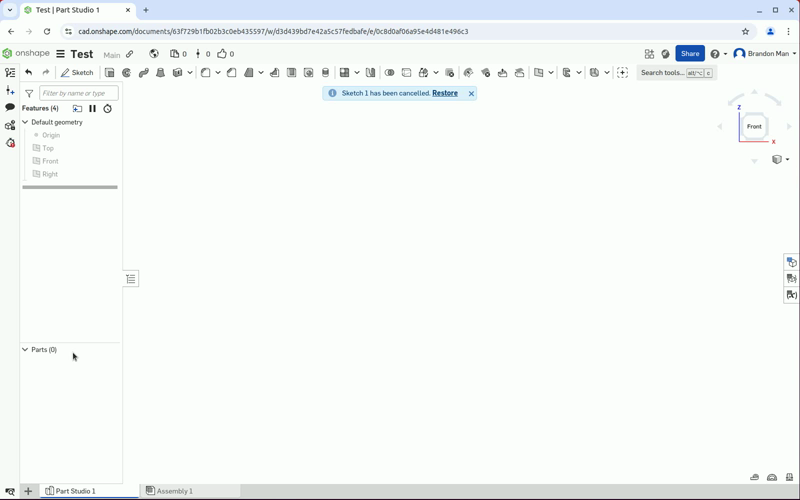
key(shift+s)
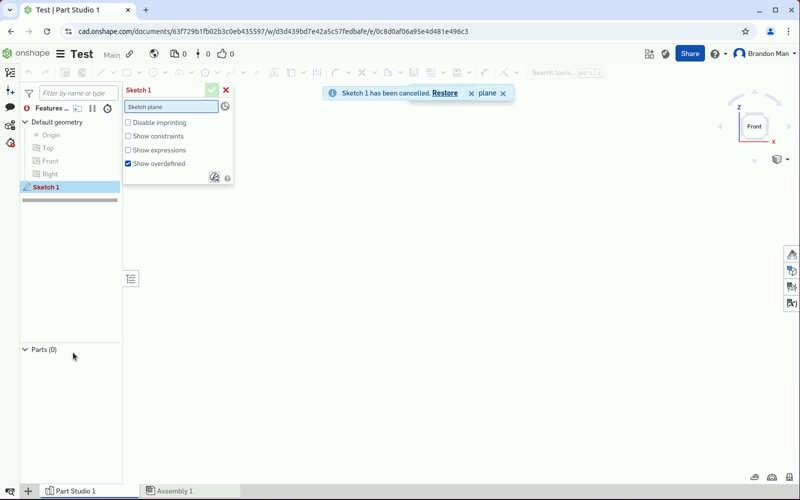
mouse_move(73, 163)
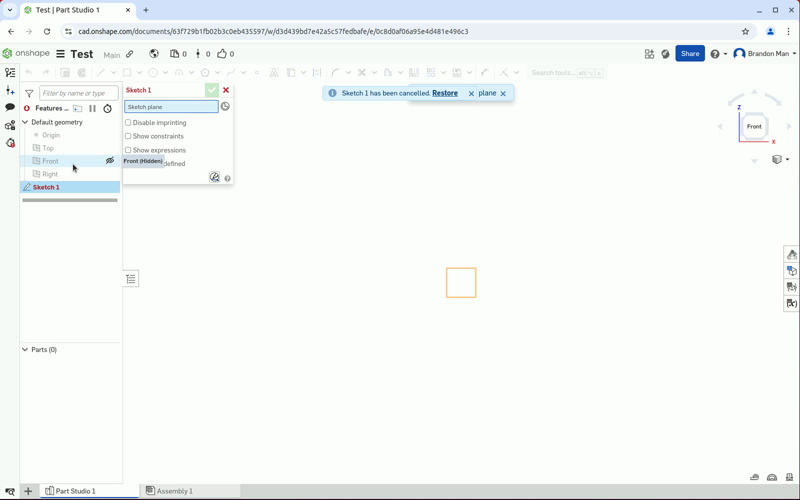
click(73, 163)
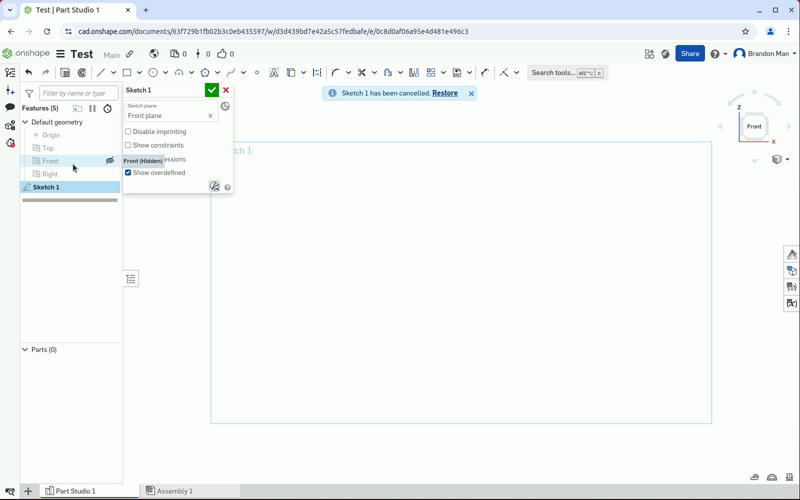
mouse_move(73, 352)
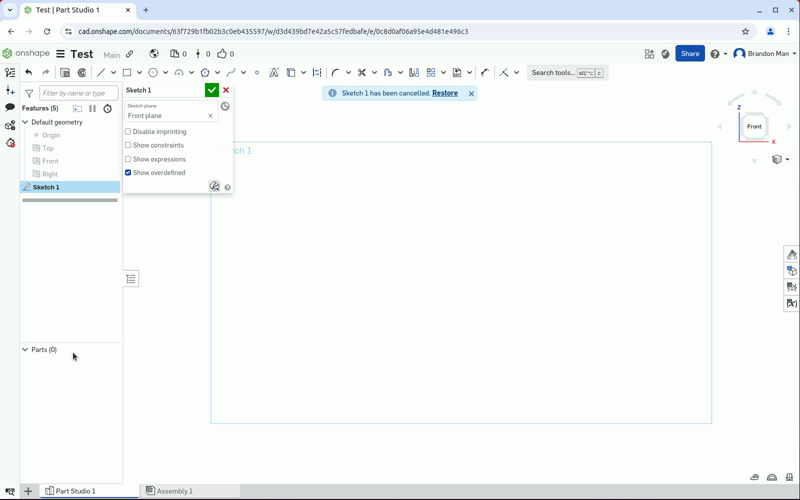
key(y)
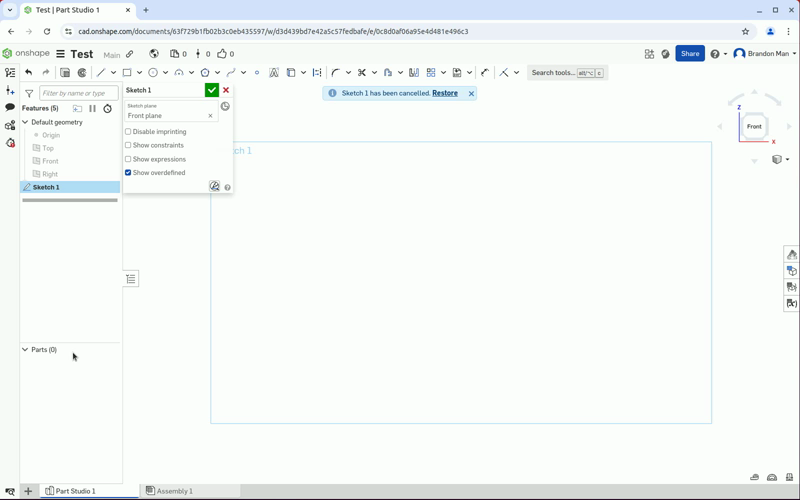
key(l)
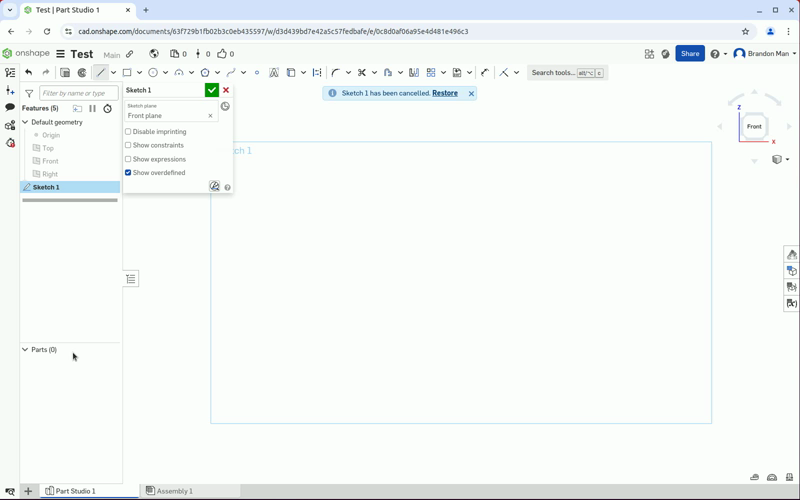
key_down(shift)
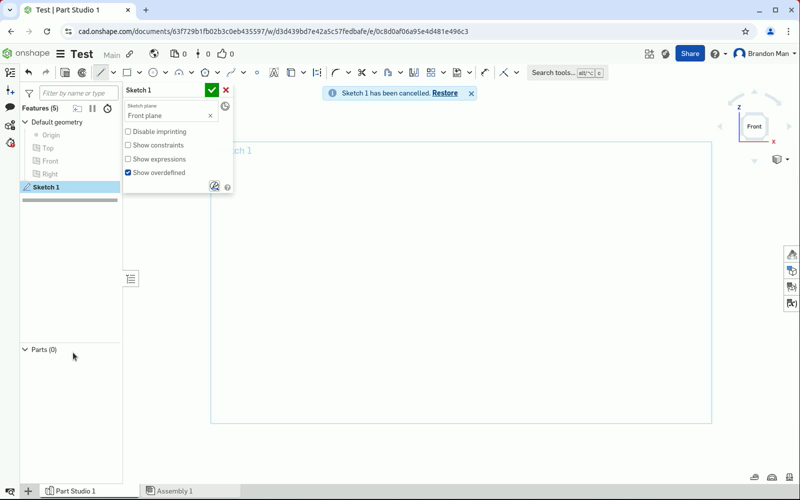
mouse_move(460, 282)
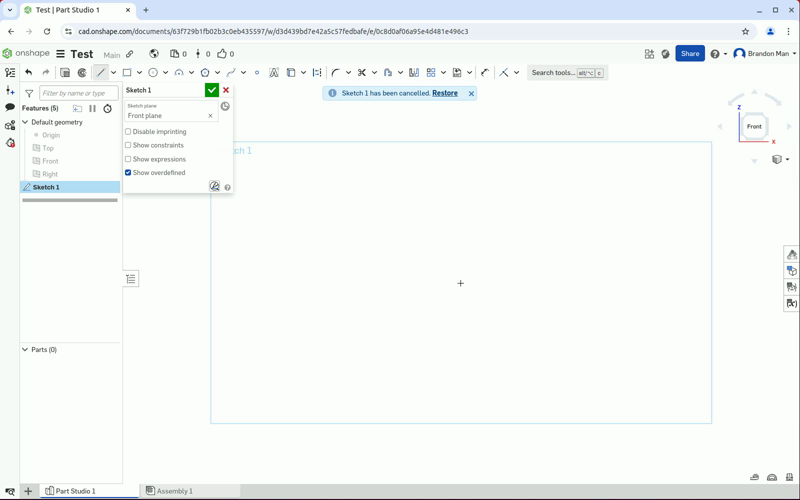
click(460, 282)
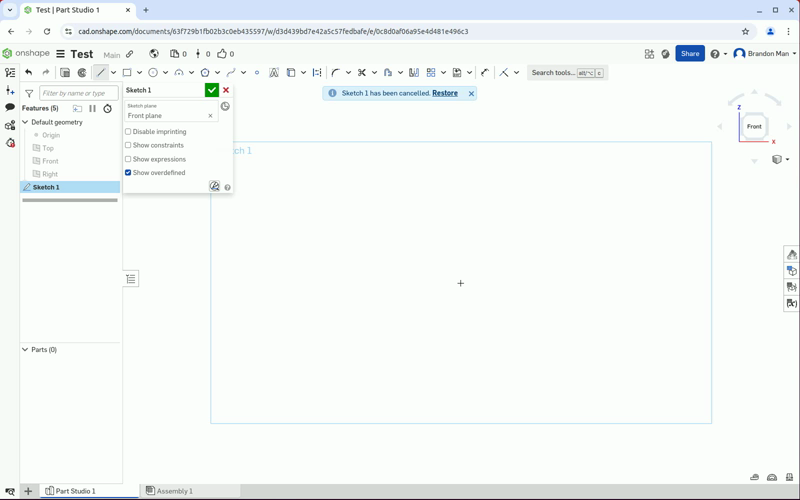
key_up(shift)
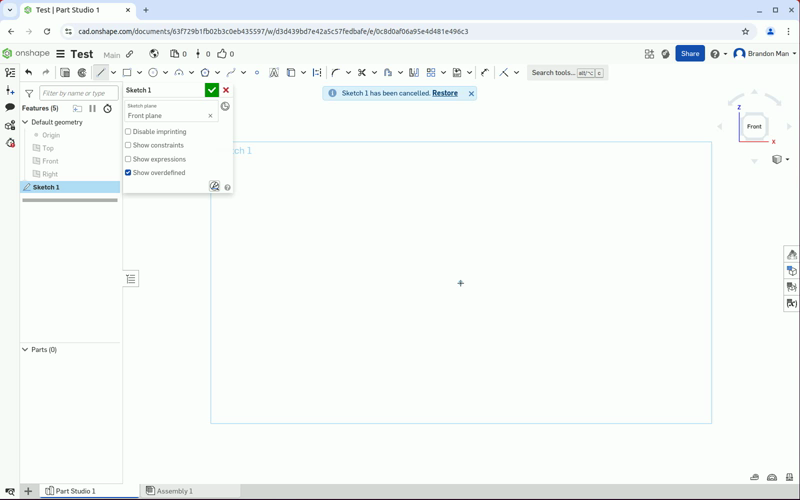
key_down(shift)
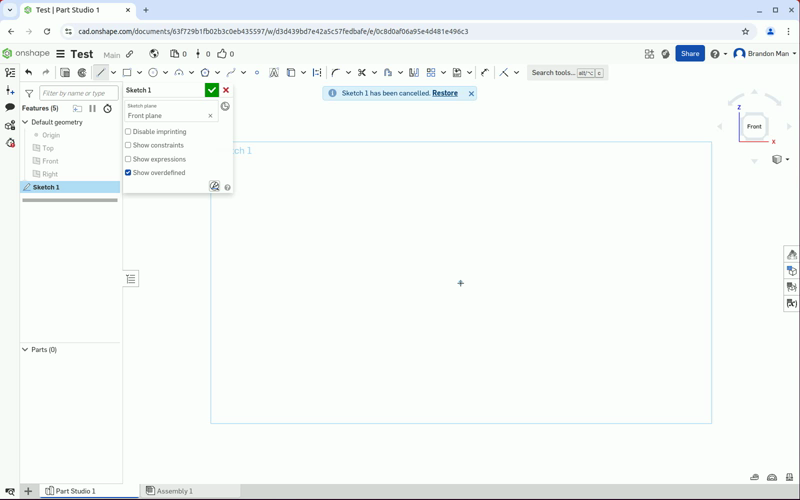
mouse_move(490, 282)
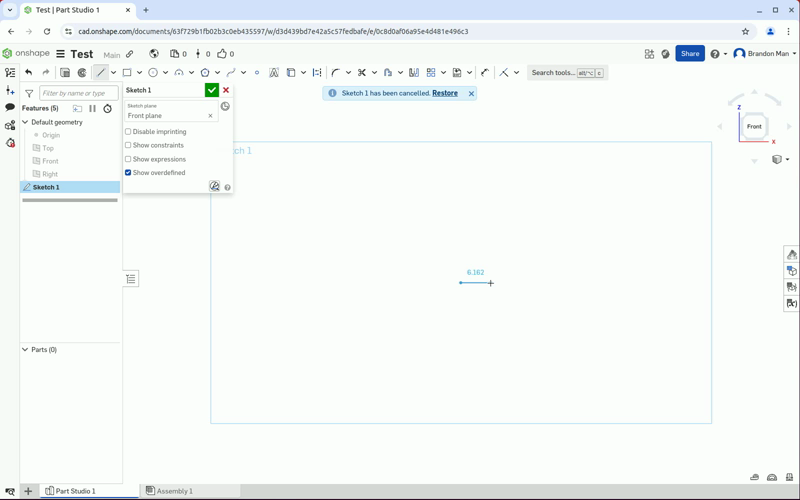
mouse_move(478, 282)
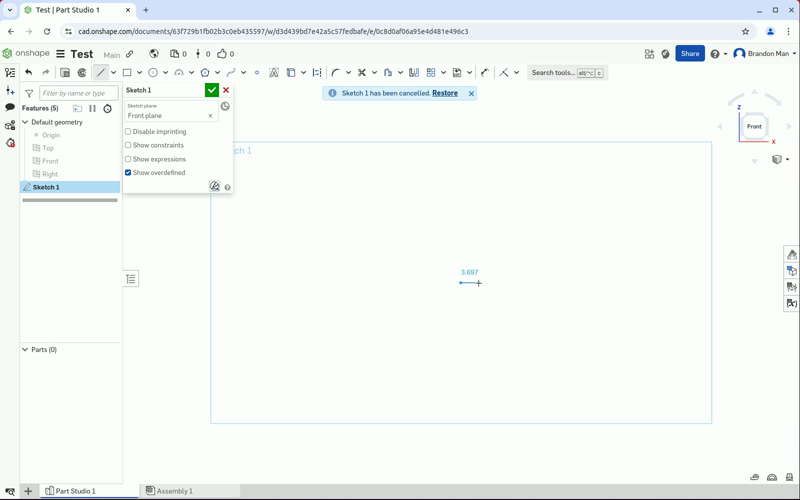
click(478, 282)
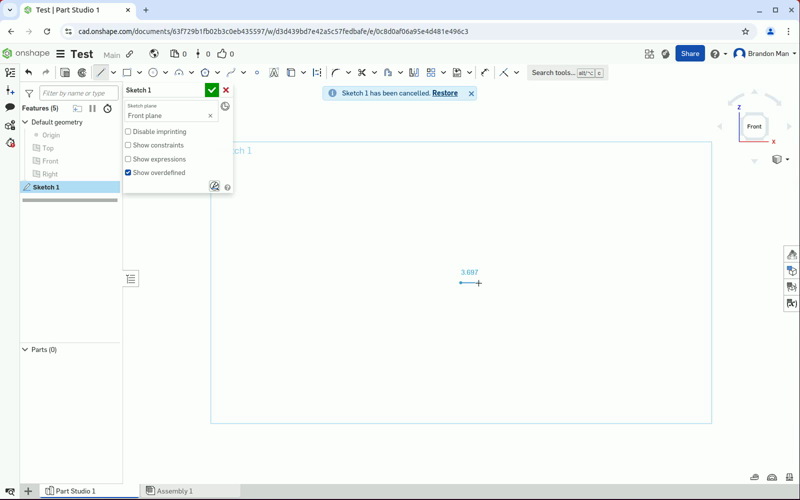
key_up(shift)
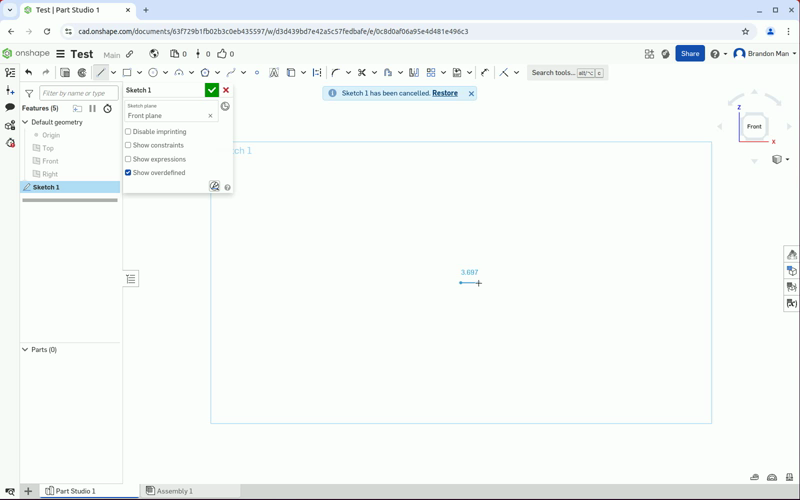
key_down(shift)
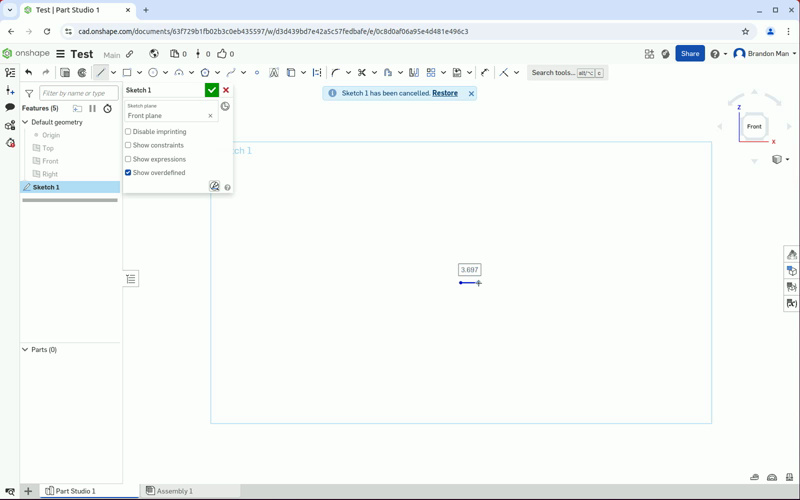
mouse_move(508, 282)
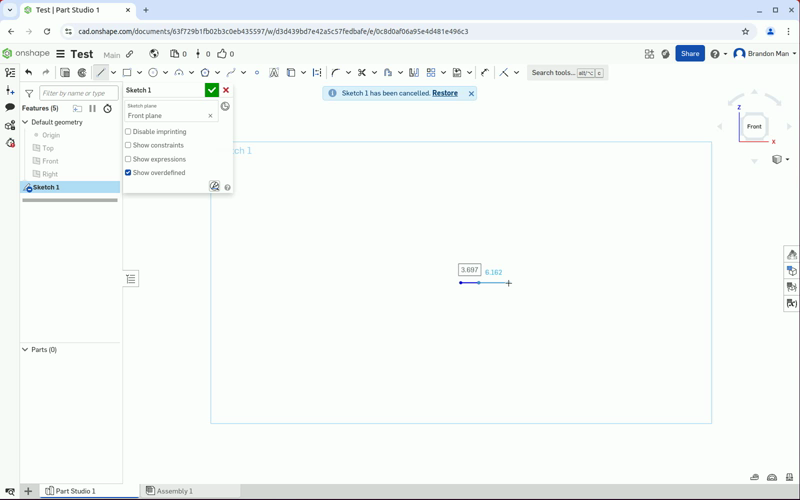
mouse_move(483, 268)
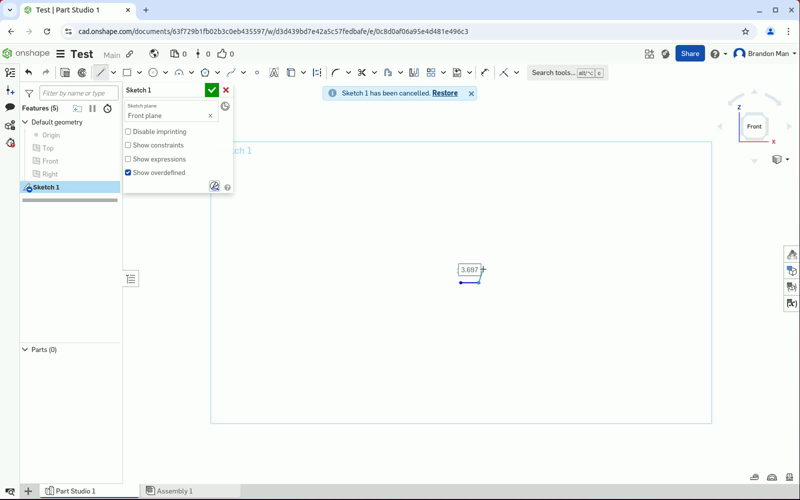
click(483, 268)
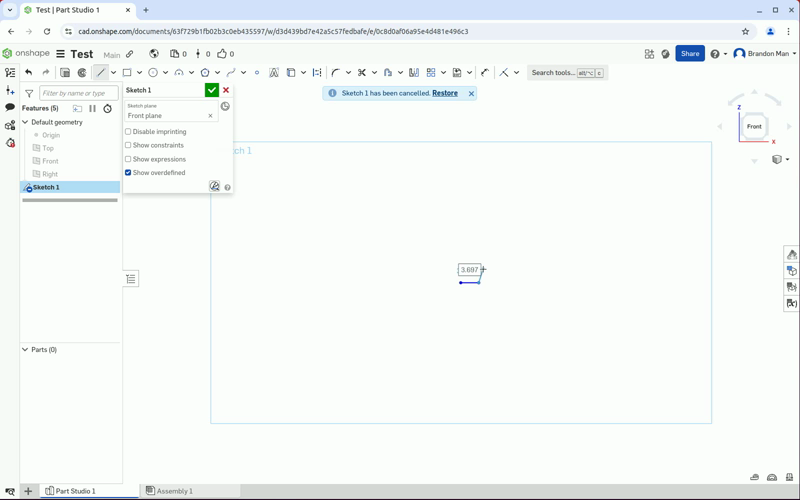
key_up(shift)
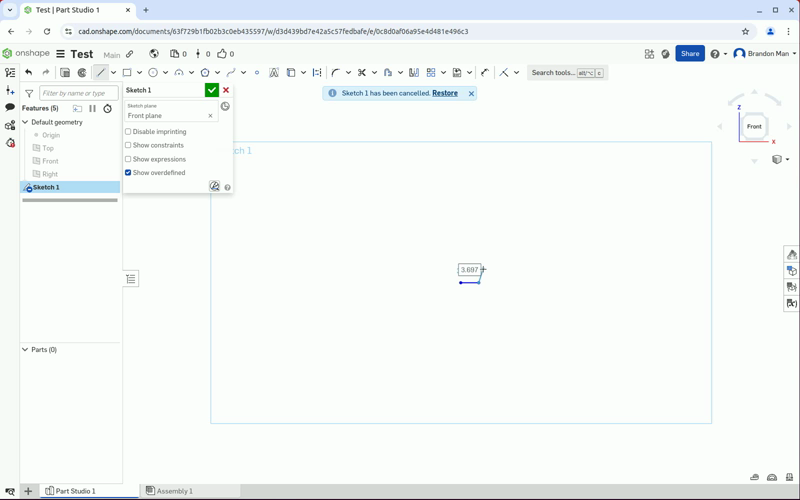
key(esc)
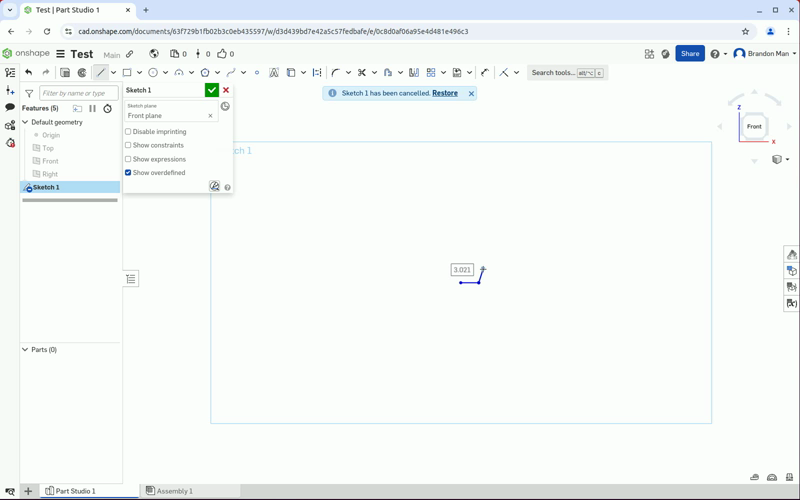
key(a)
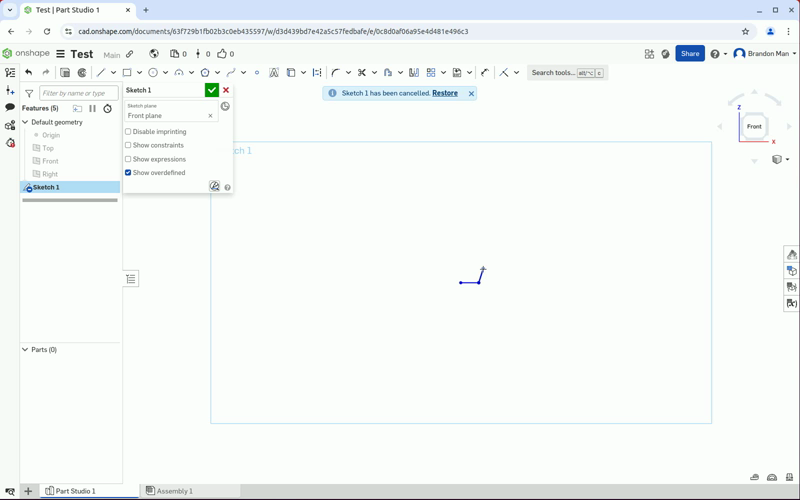
mouse_move(483, 268)
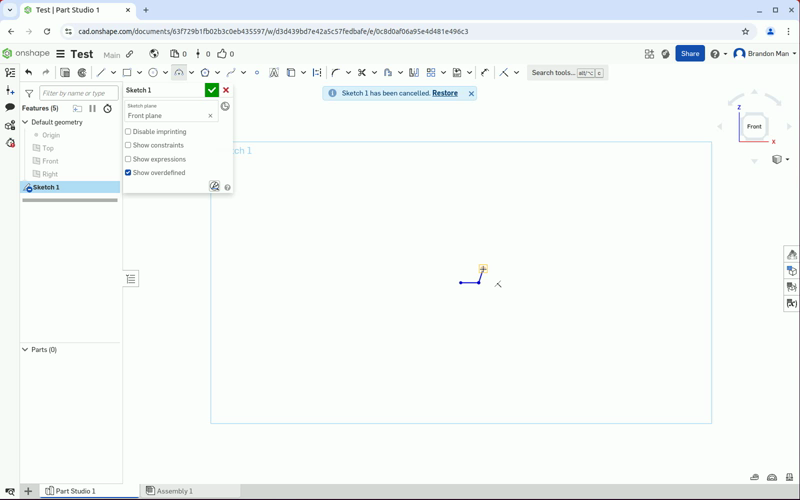
click(483, 268)
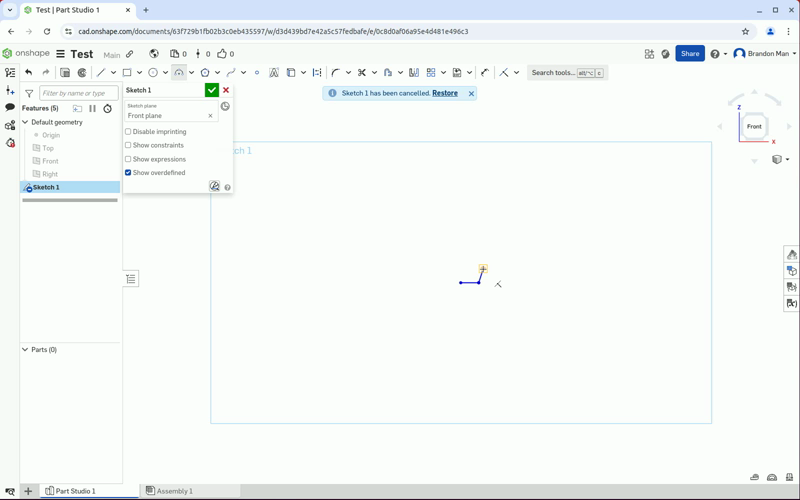
key_down(shift)
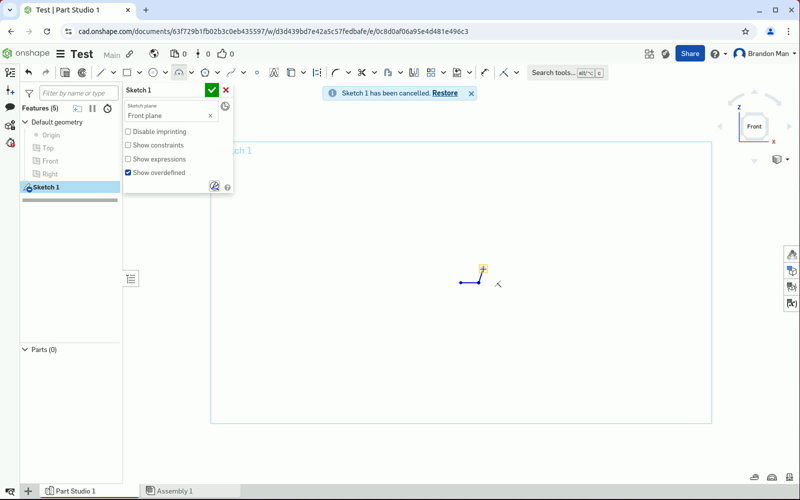
mouse_move(489, 264)
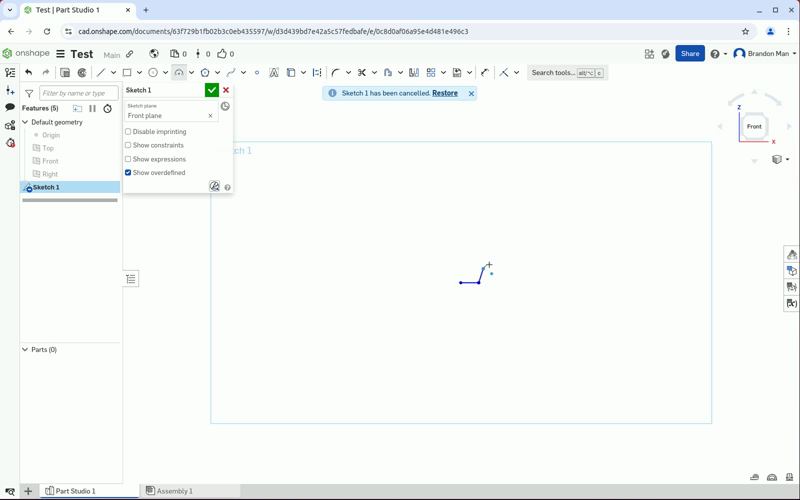
click(489, 264)
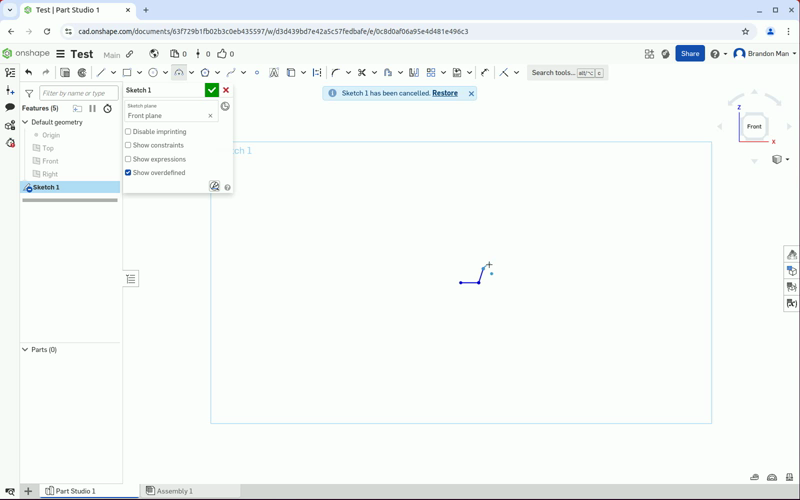
mouse_move(485, 265)
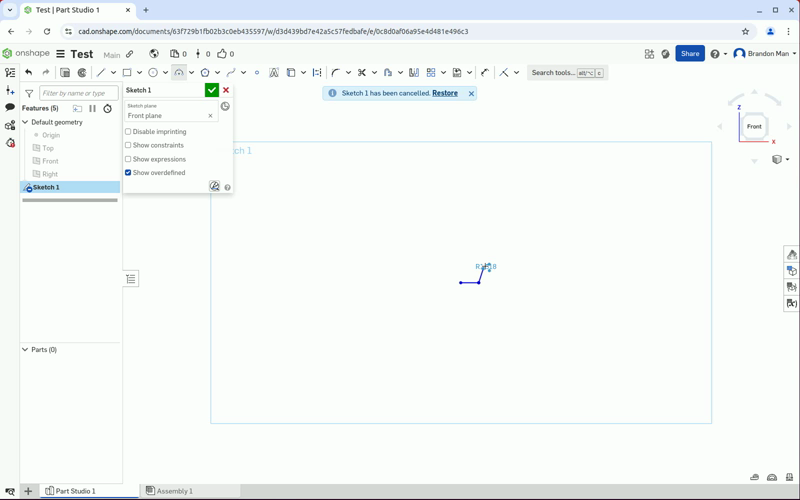
scroll(6)
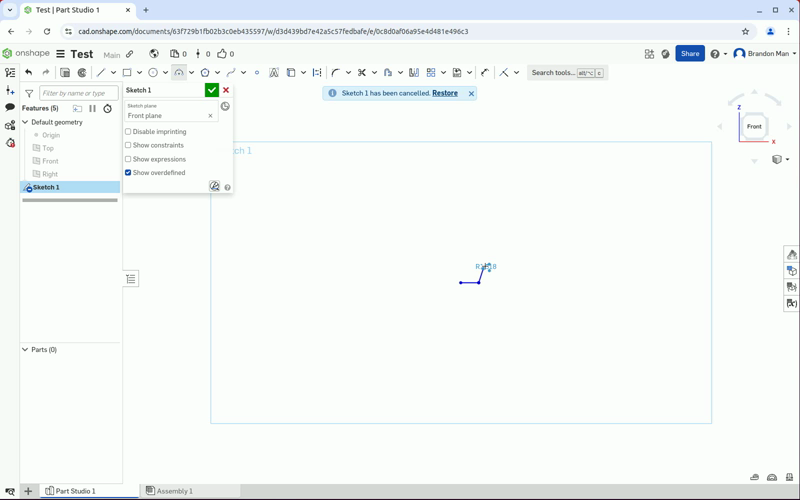
scroll(6)
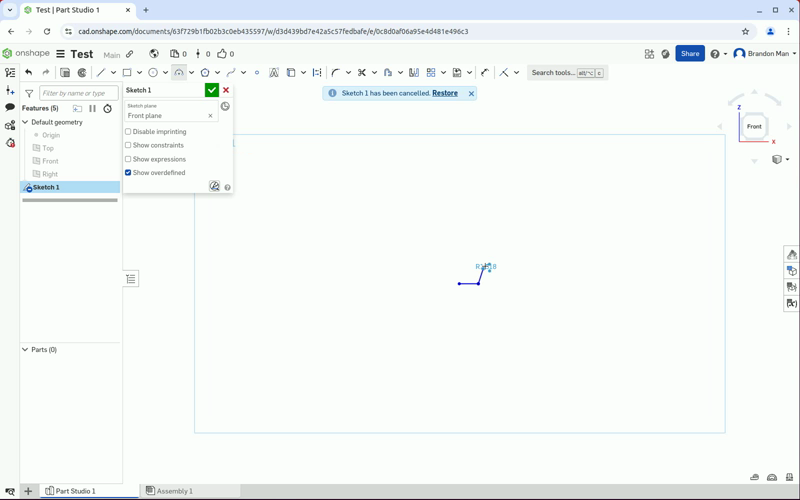
scroll(6)
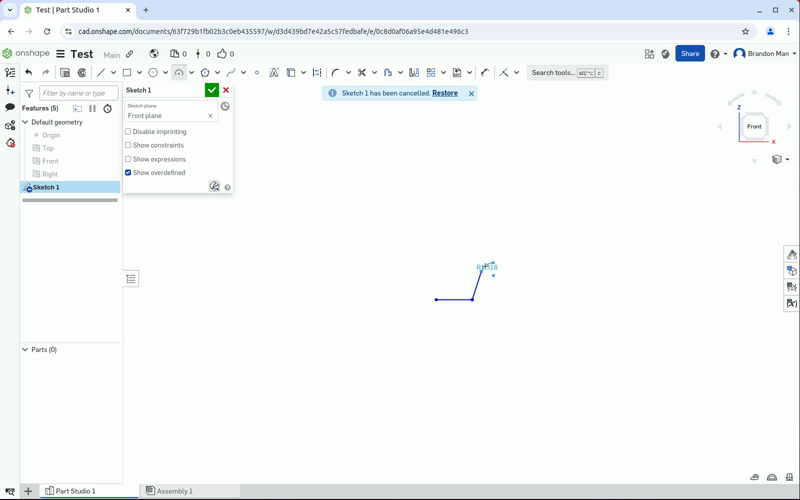
scroll(6)
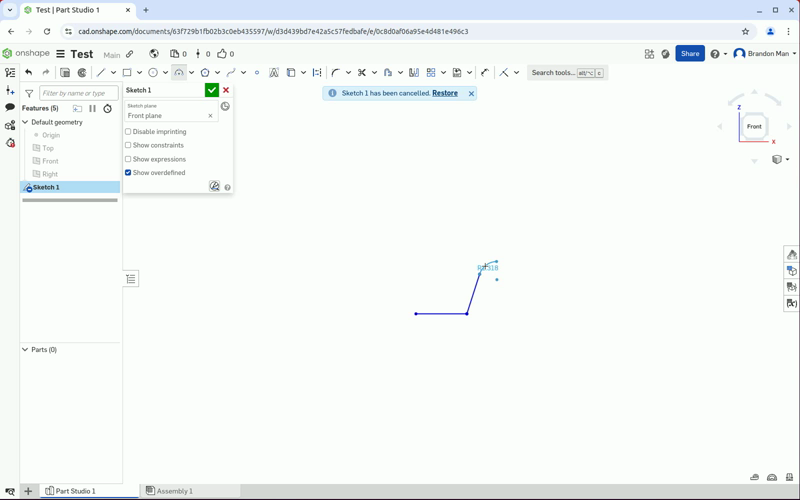
scroll(6)
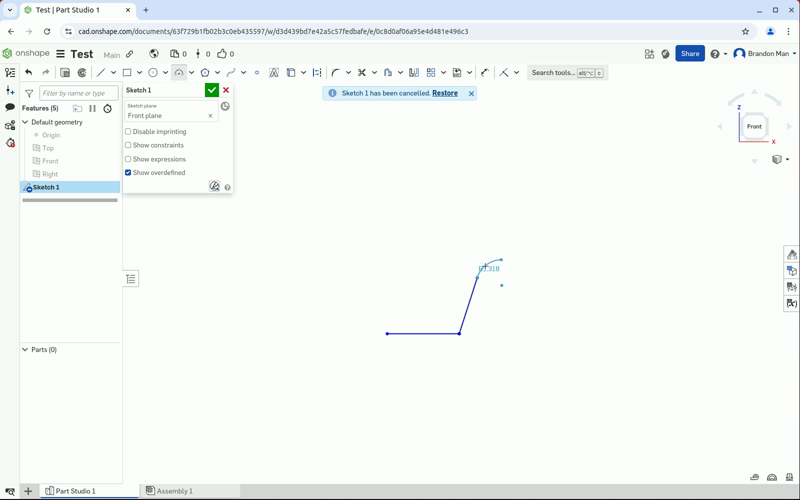
scroll(6)
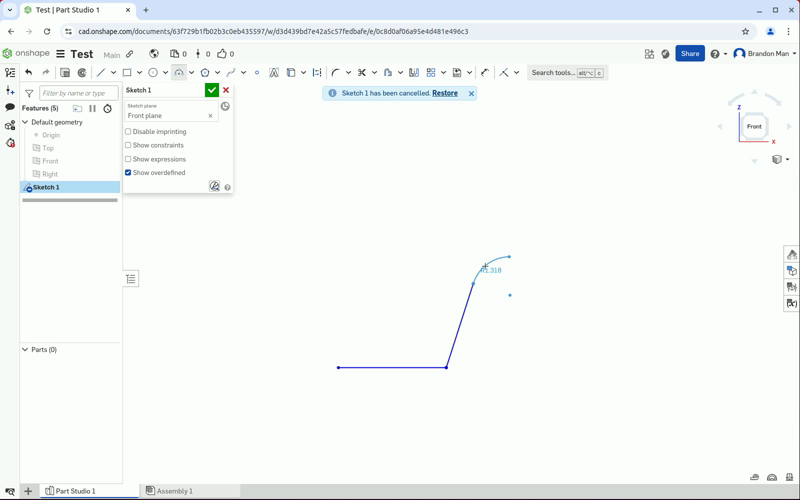
scroll(6)
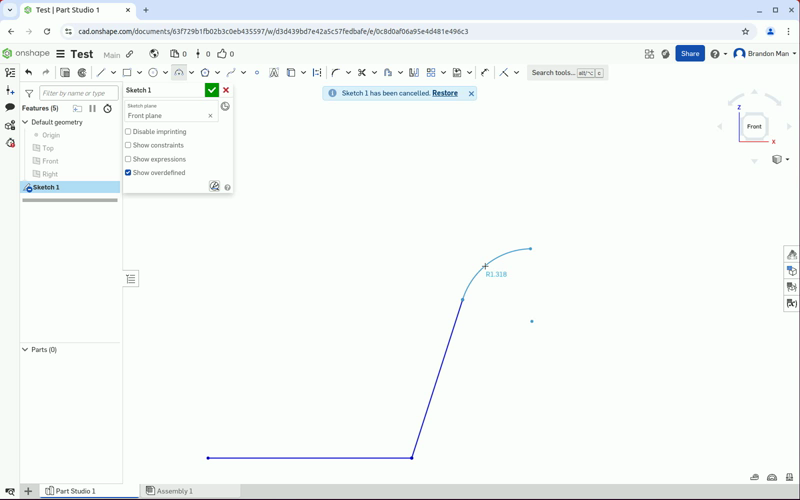
click(485, 265)
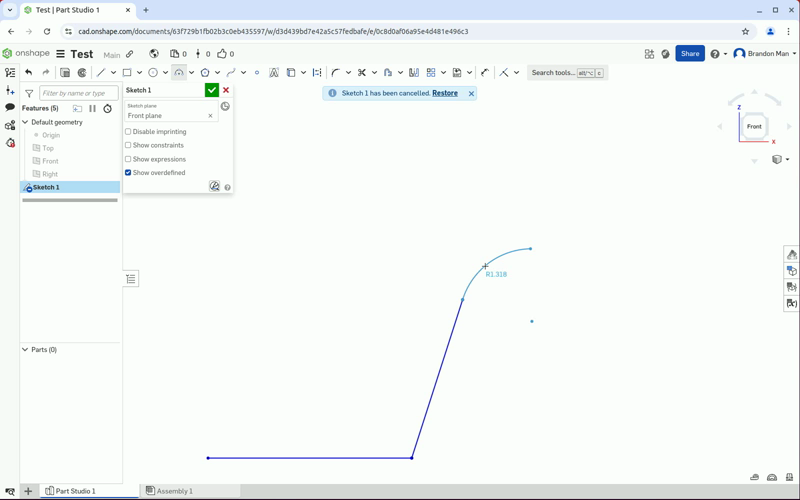
scroll(-6)
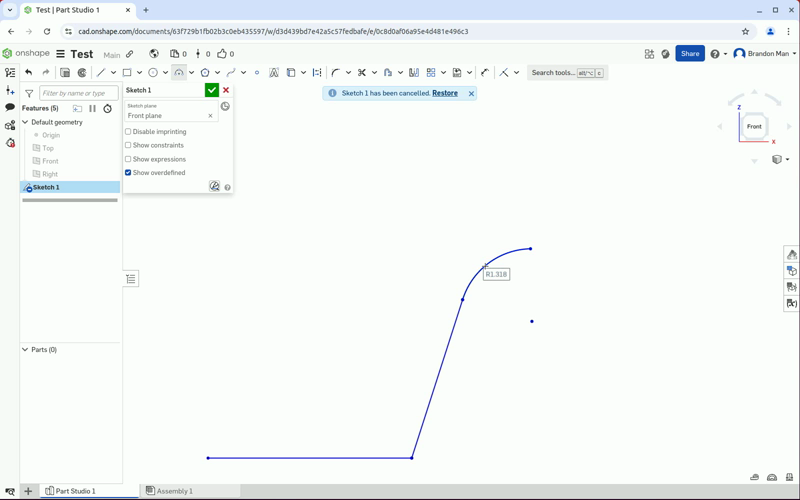
scroll(-6)
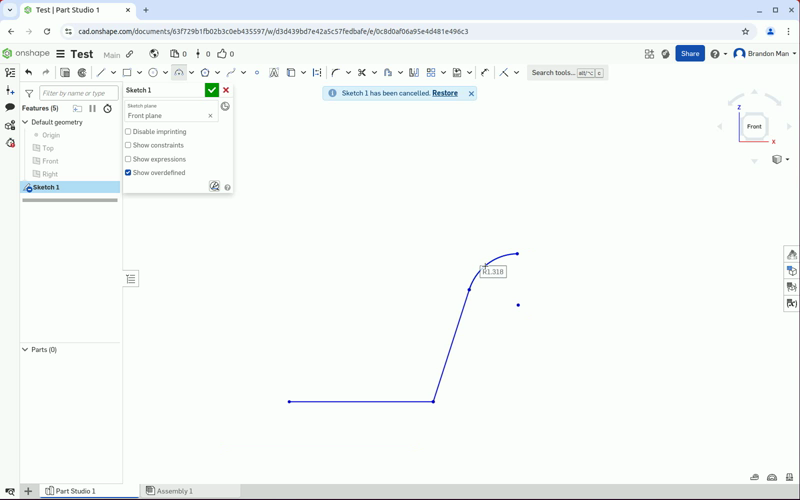
scroll(-6)
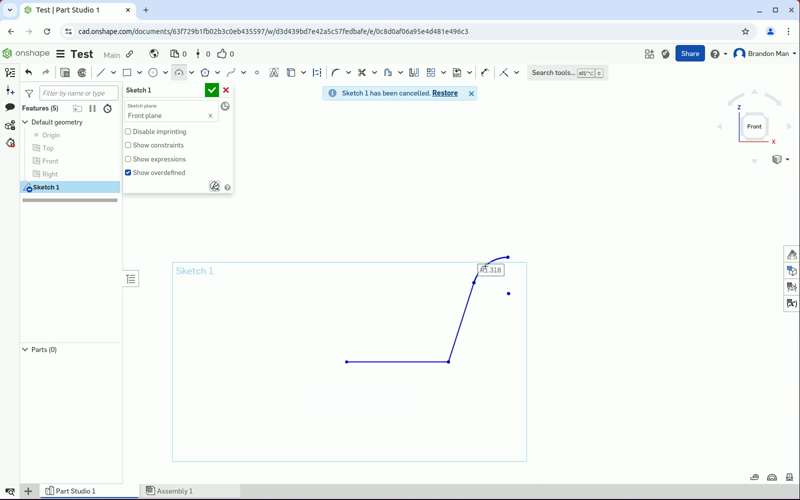
scroll(-6)
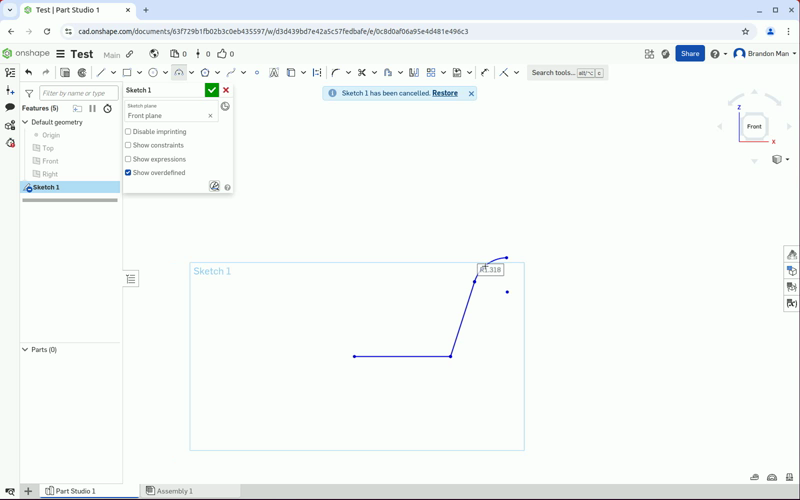
scroll(-6)
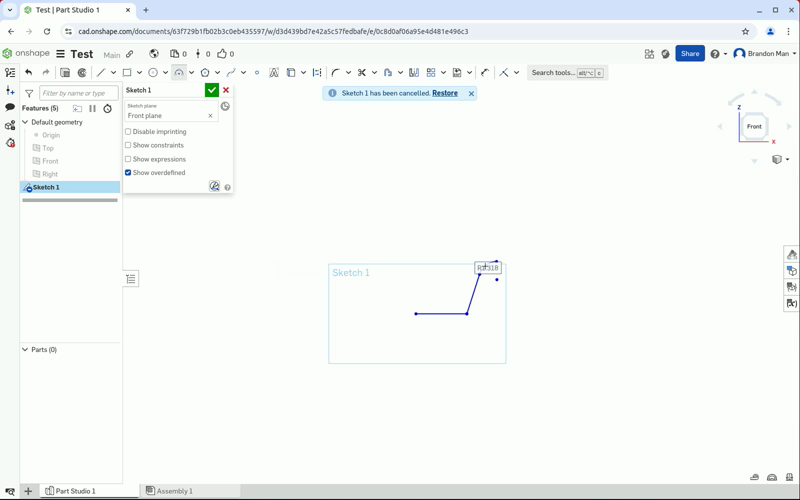
scroll(-6)
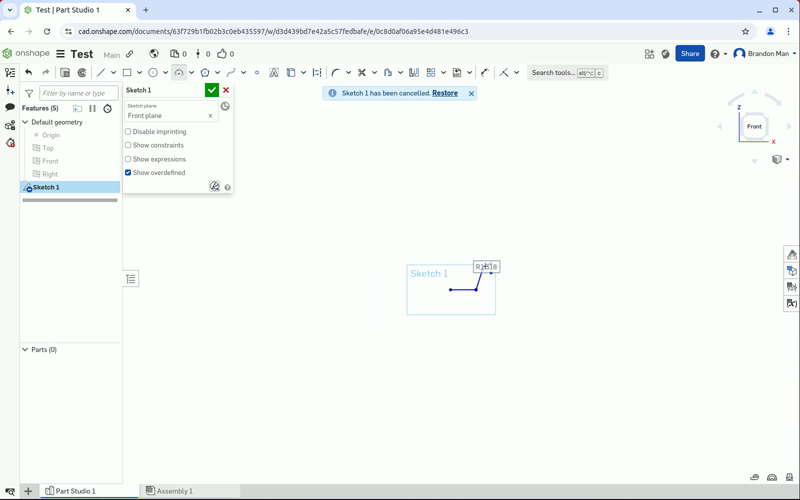
scroll(-6)
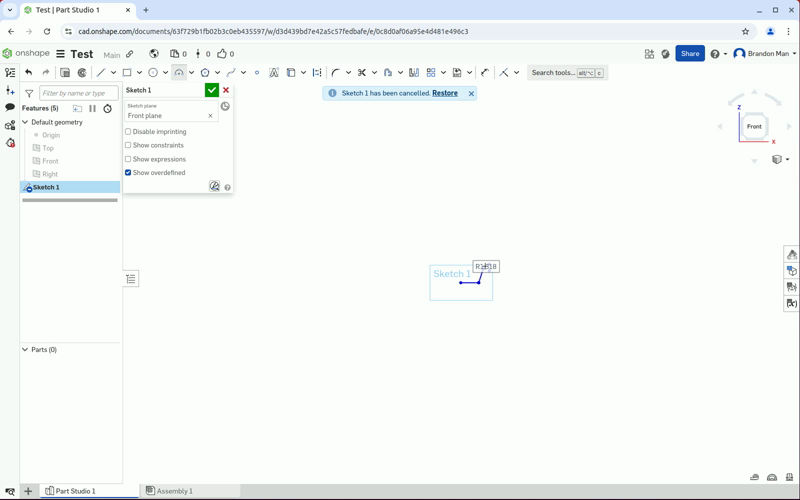
key_up(shift)
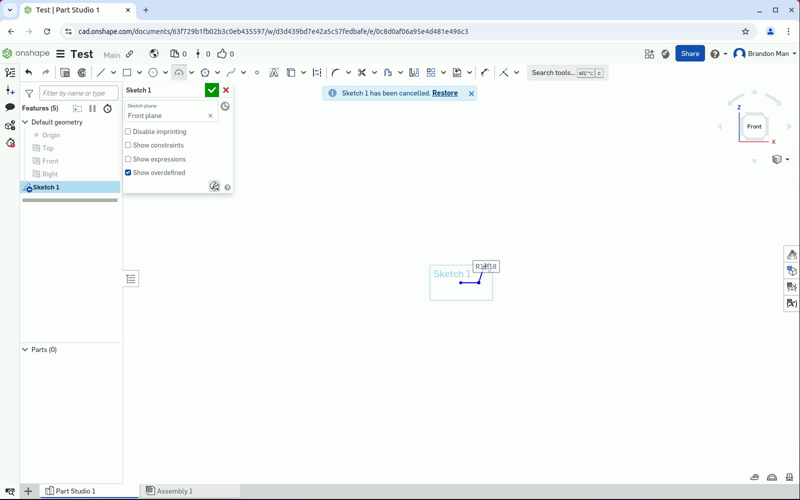
key(esc)
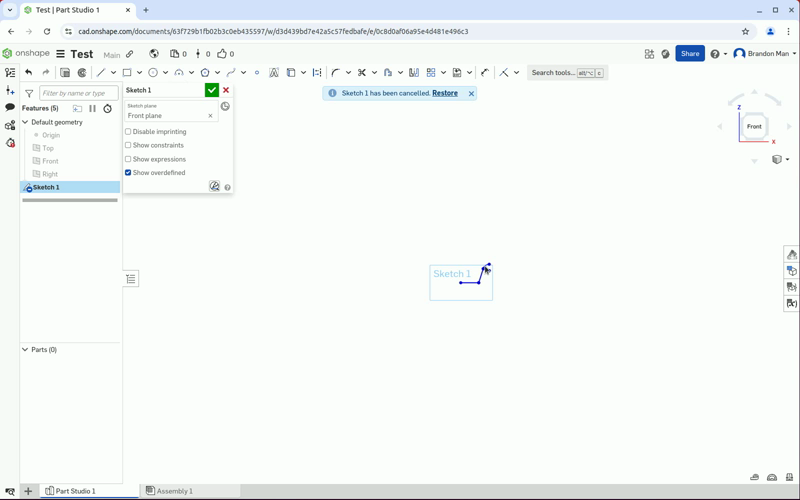
key(l)
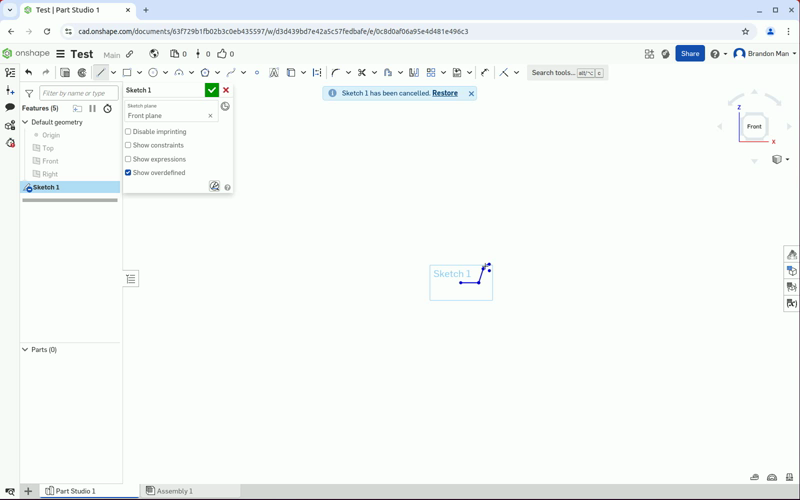
mouse_move(489, 264)
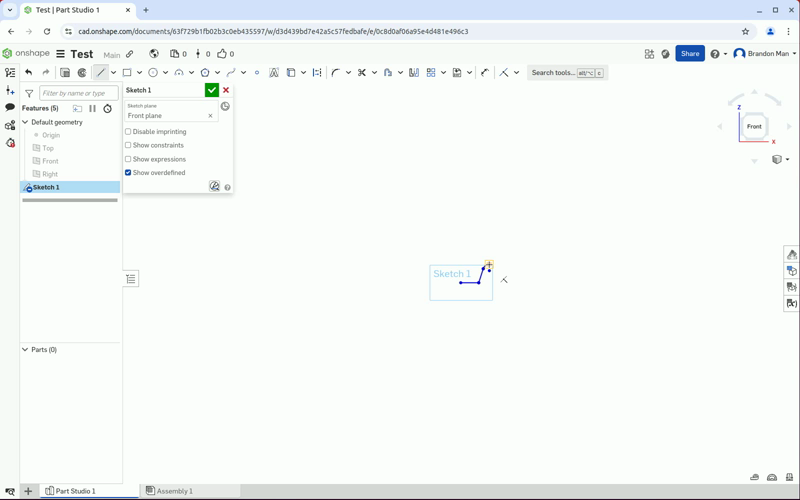
scroll(6)
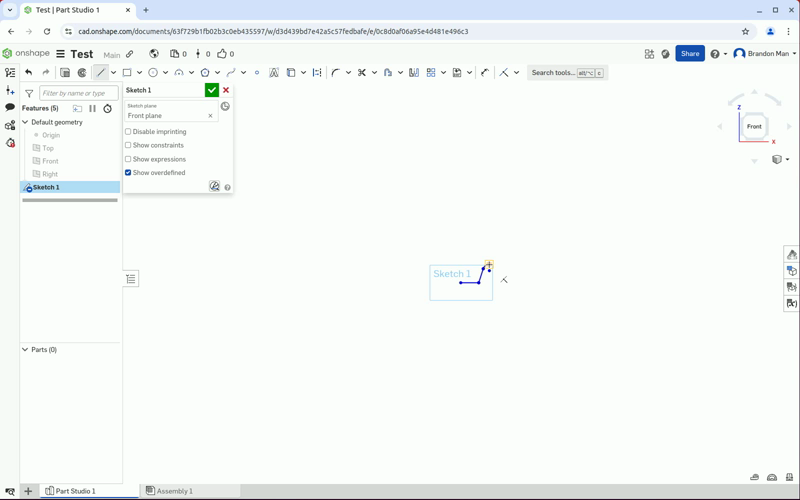
scroll(6)
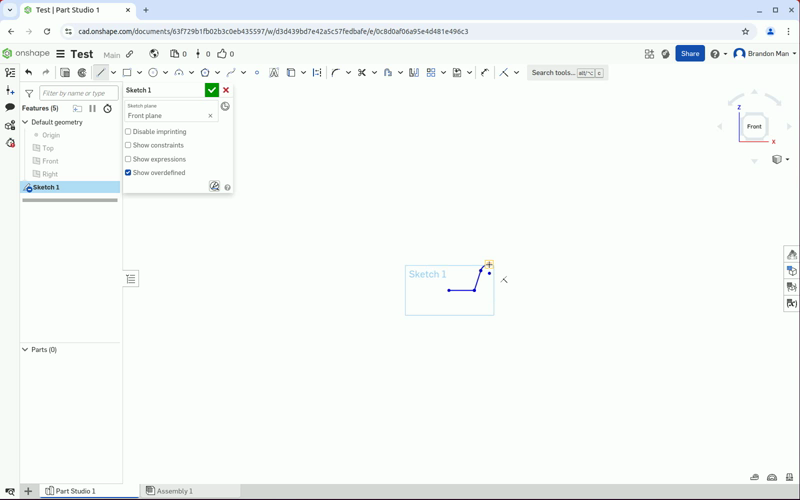
scroll(6)
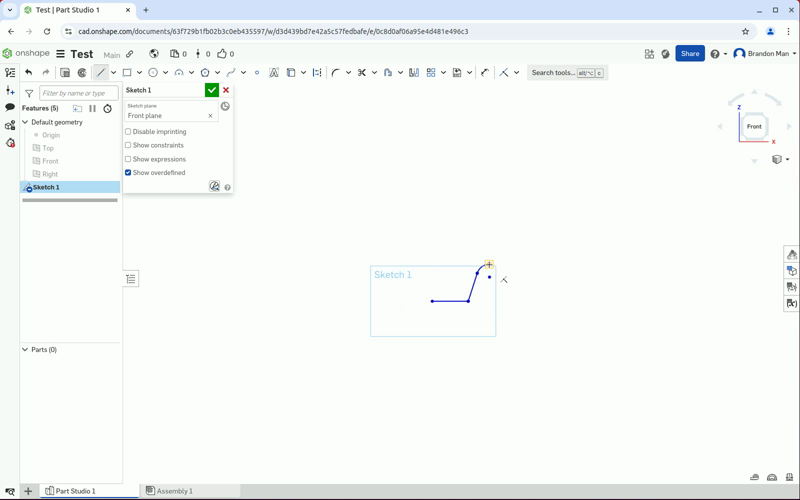
scroll(6)
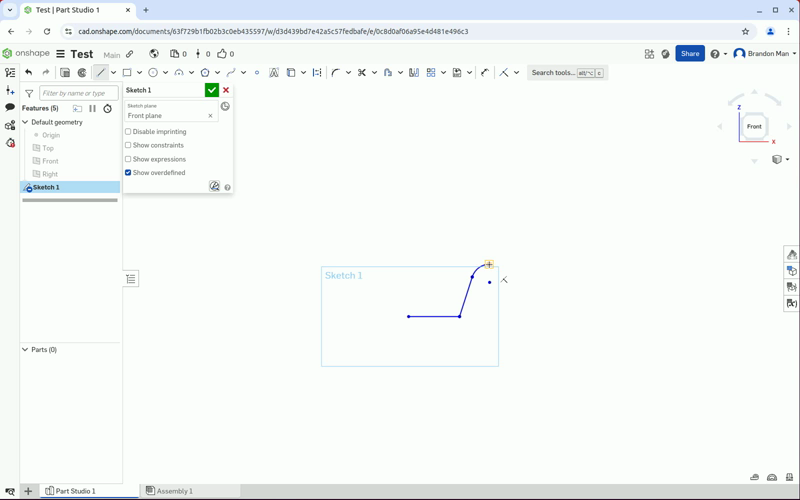
scroll(6)
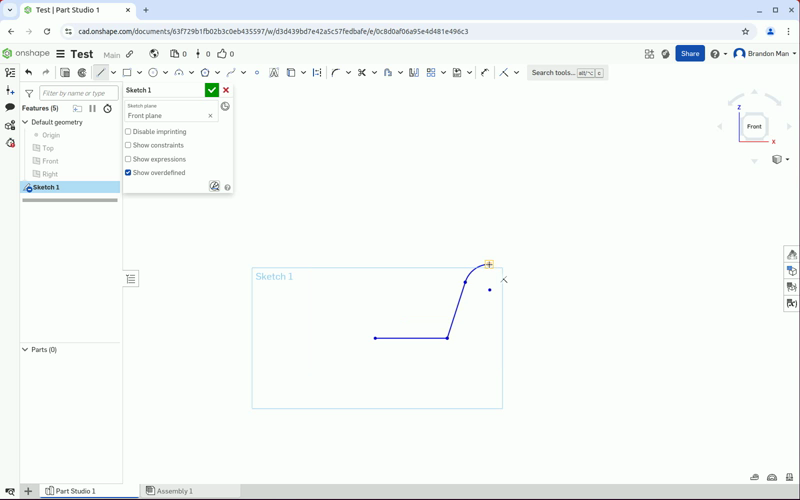
scroll(6)
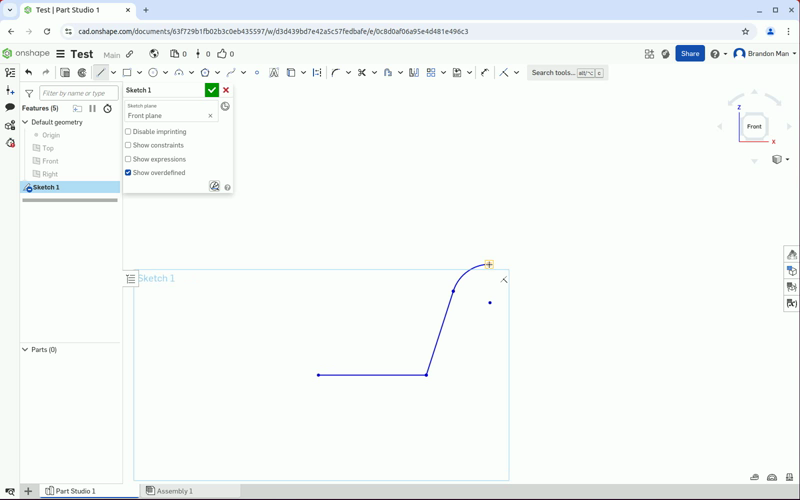
scroll(6)
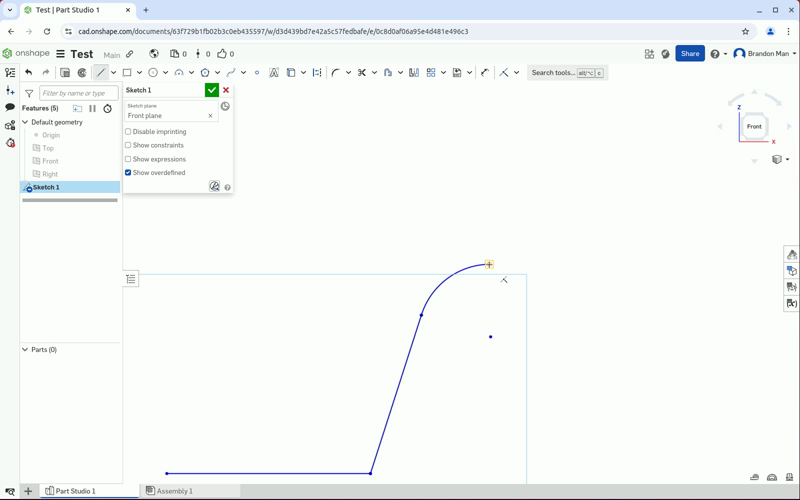
click(489, 264)
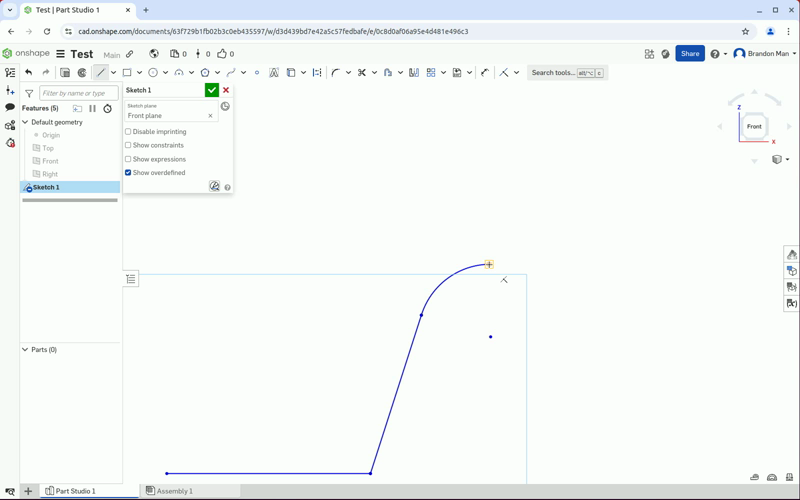
scroll(-6)
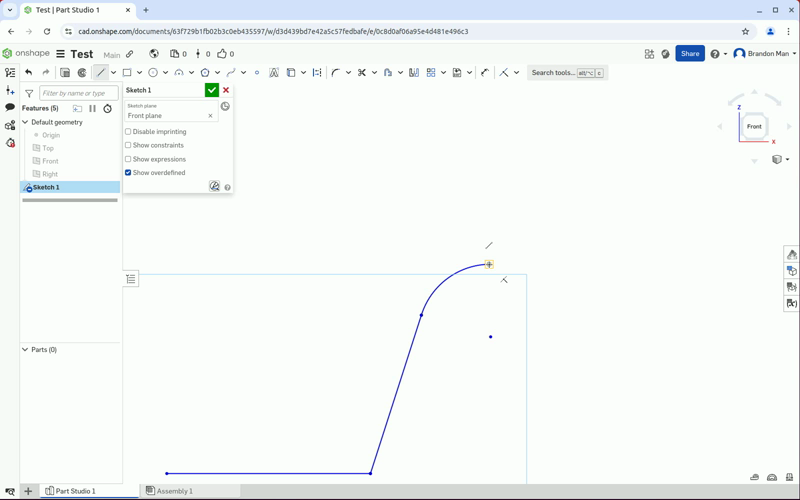
scroll(-6)
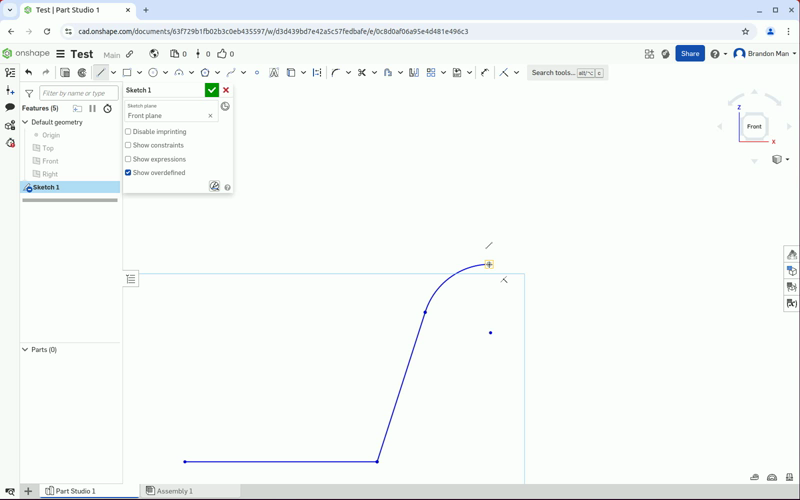
scroll(-6)
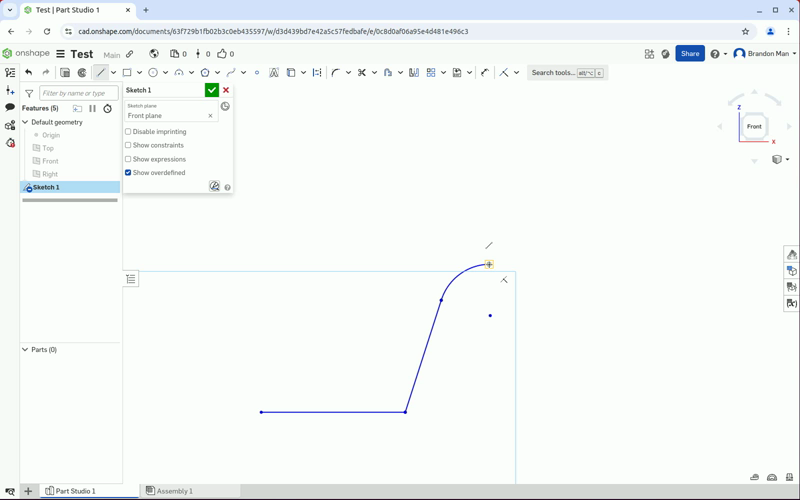
scroll(-6)
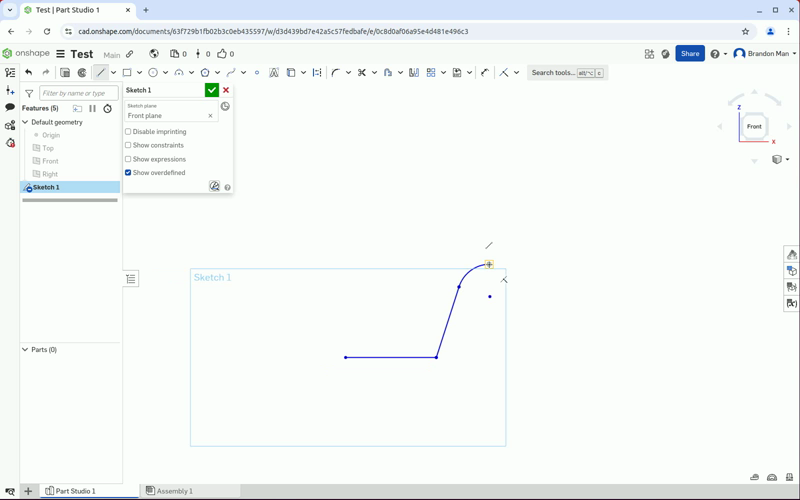
scroll(-6)
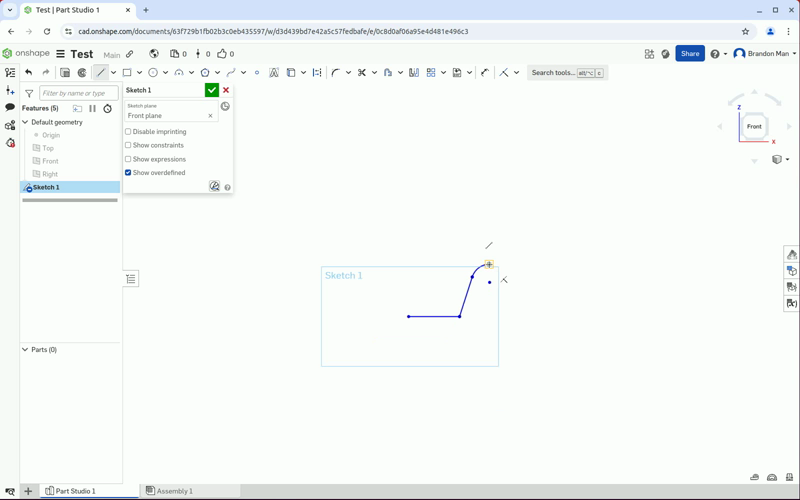
scroll(-6)
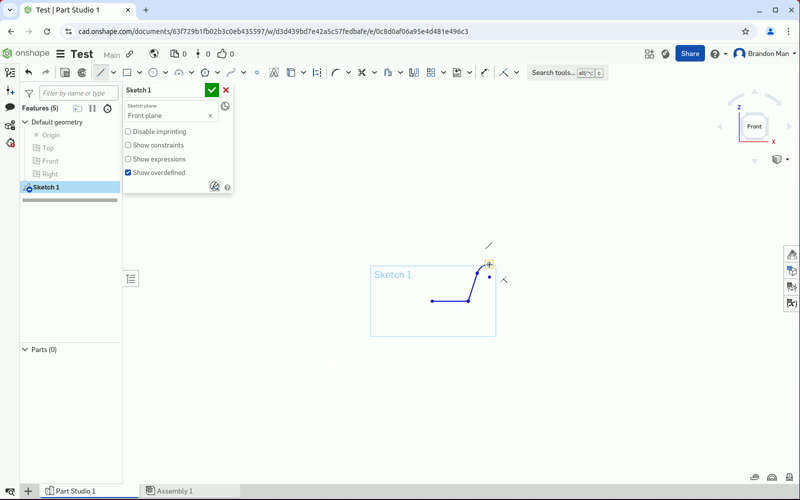
scroll(-6)
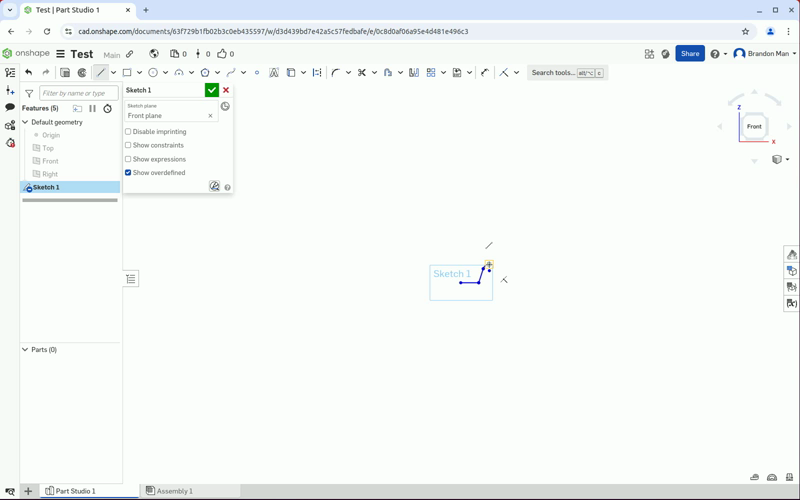
key_down(shift)
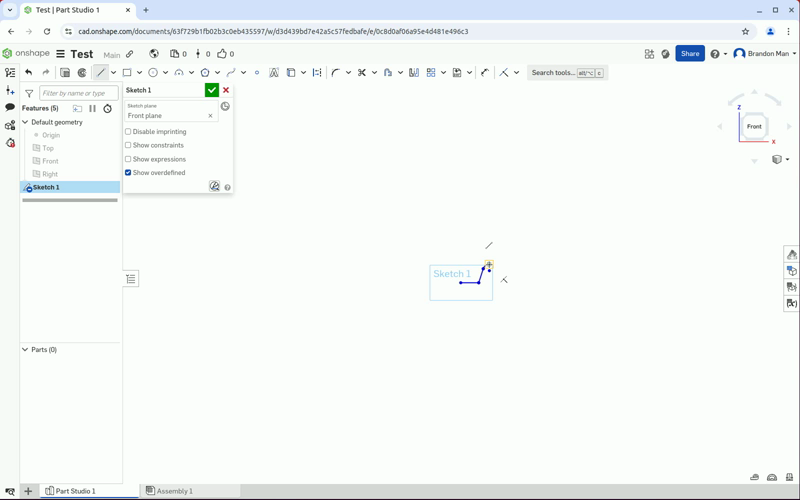
mouse_move(573, 259)
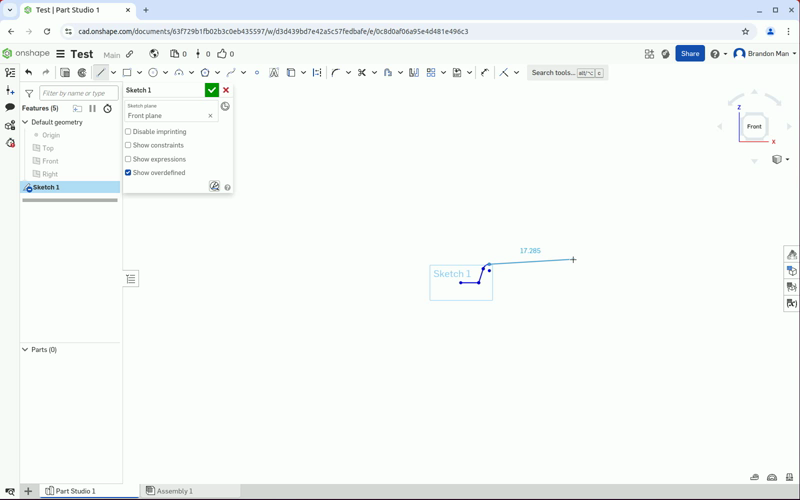
click(573, 259)
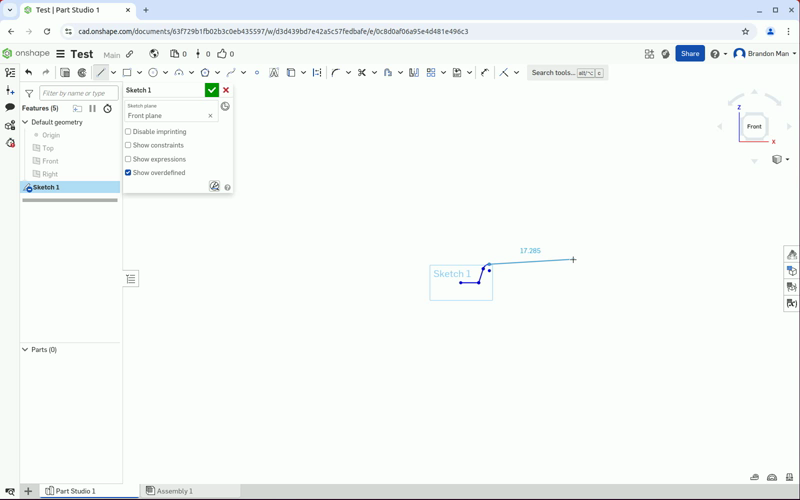
key_up(shift)
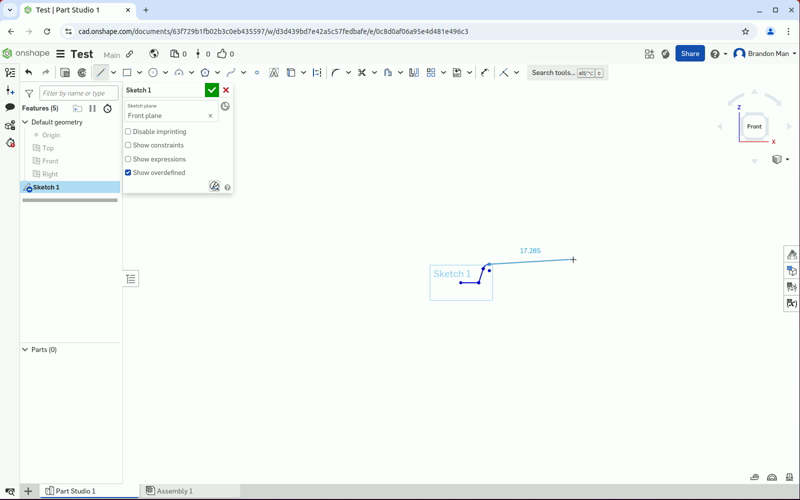
key_down(shift)
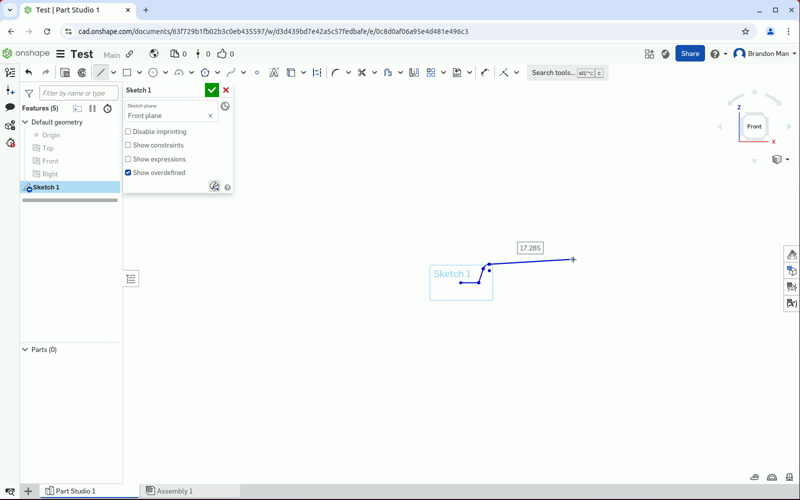
mouse_move(589, 259)
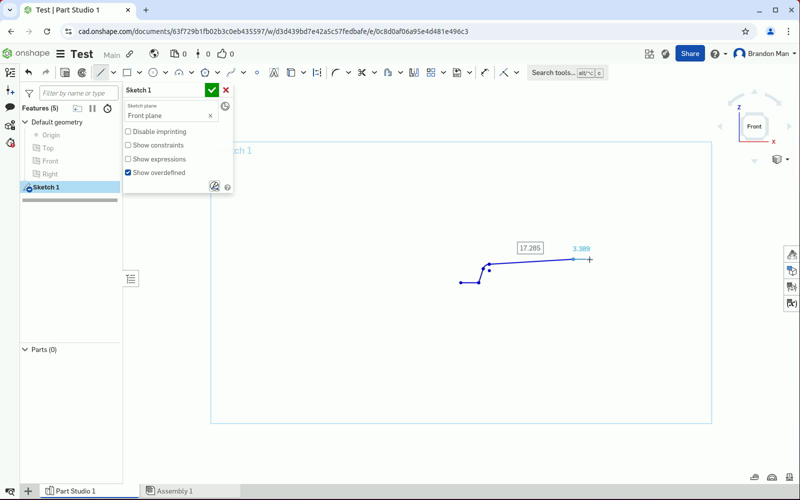
mouse_move(573, 247)
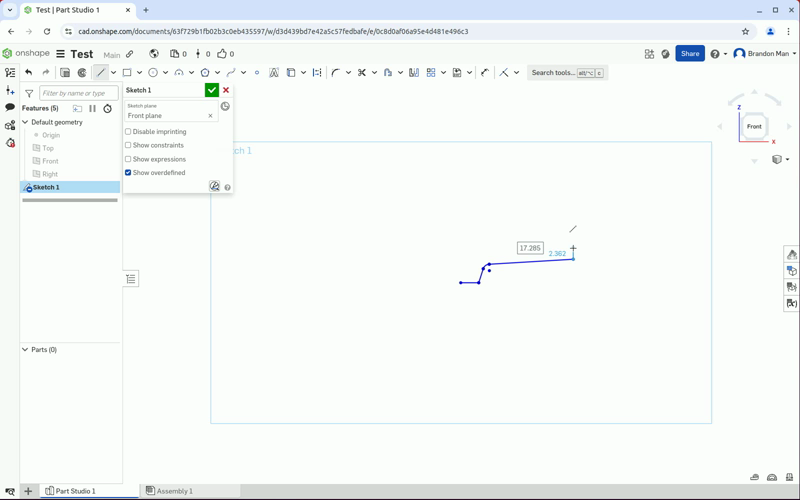
click(573, 247)
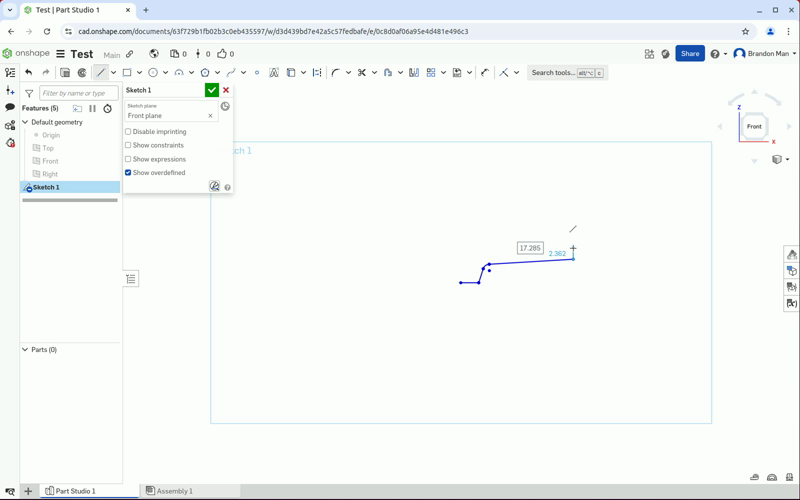
key_up(shift)
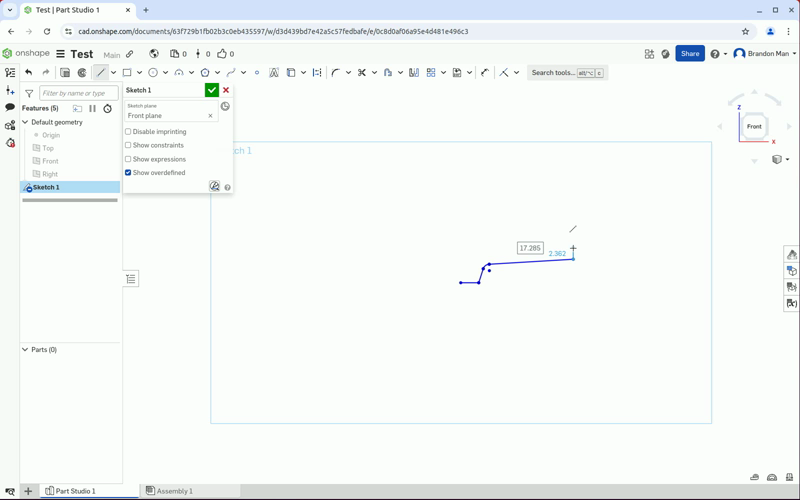
key_down(shift)
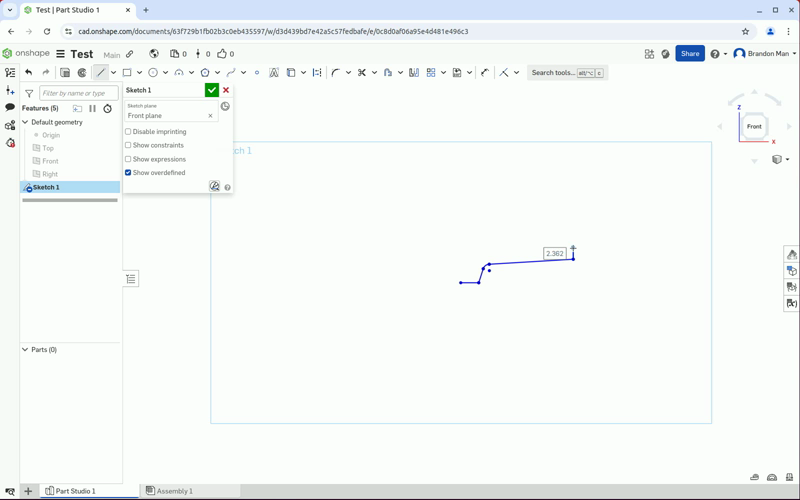
mouse_move(474, 247)
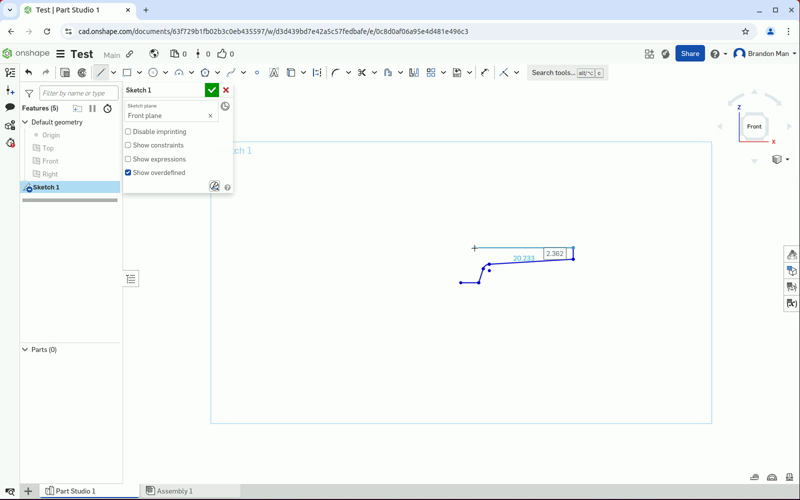
click(474, 247)
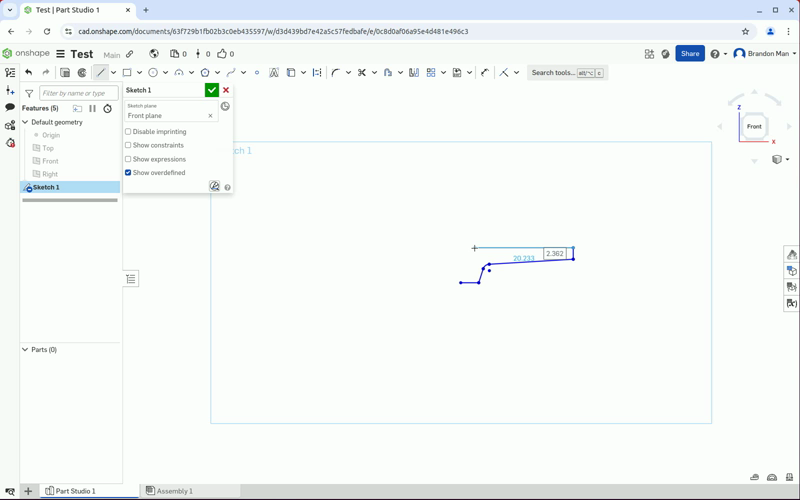
key_up(shift)
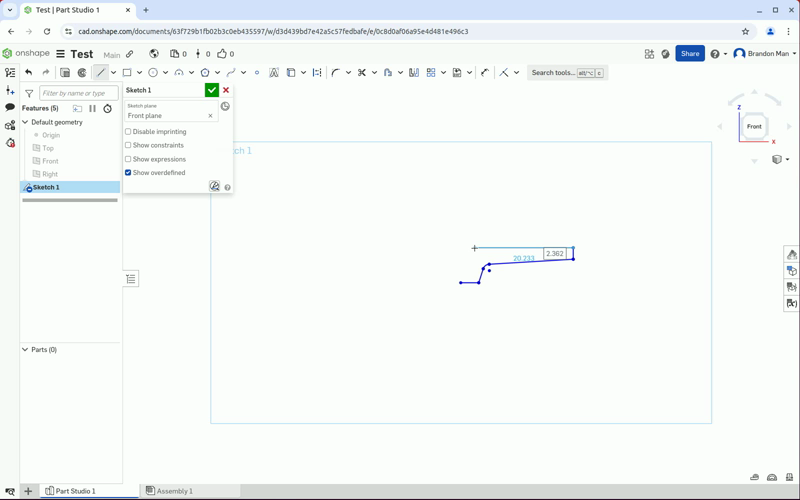
key(esc)
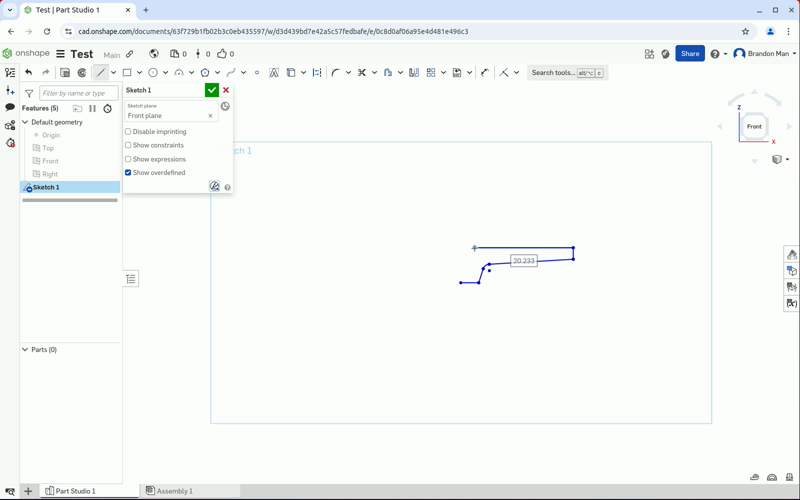
key(a)
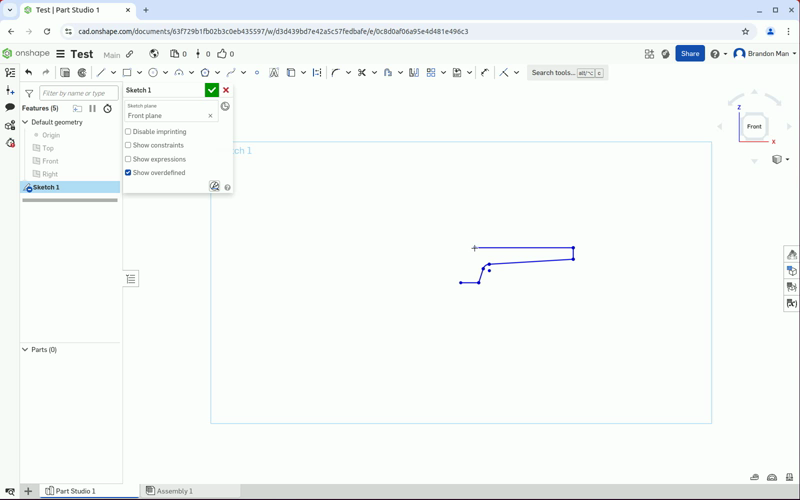
mouse_move(474, 247)
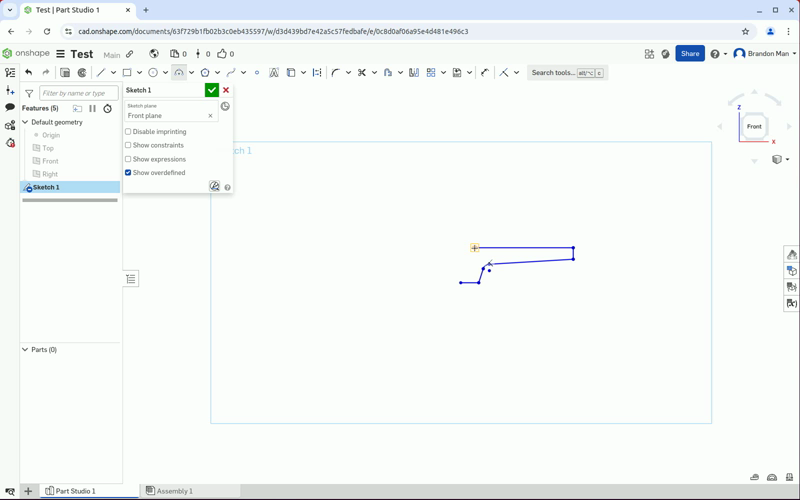
click(474, 247)
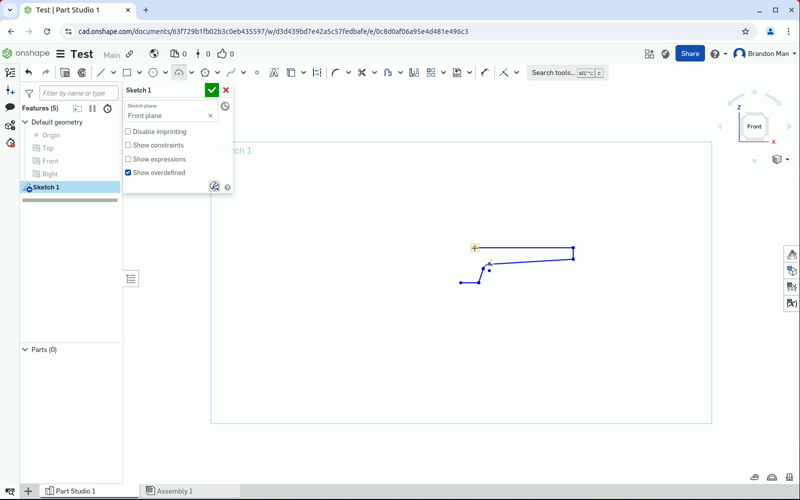
key_down(shift)
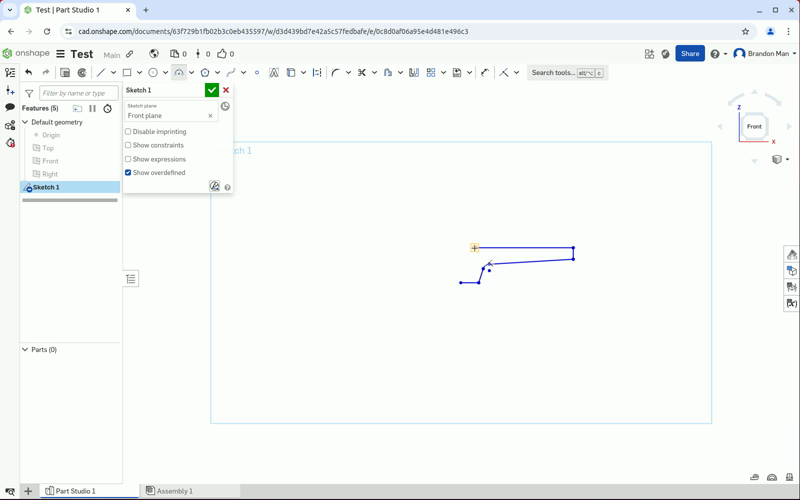
mouse_move(460, 261)
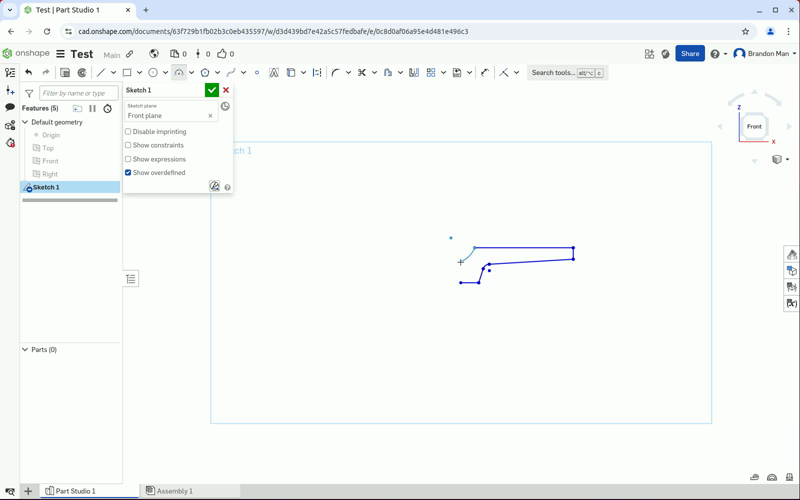
click(460, 261)
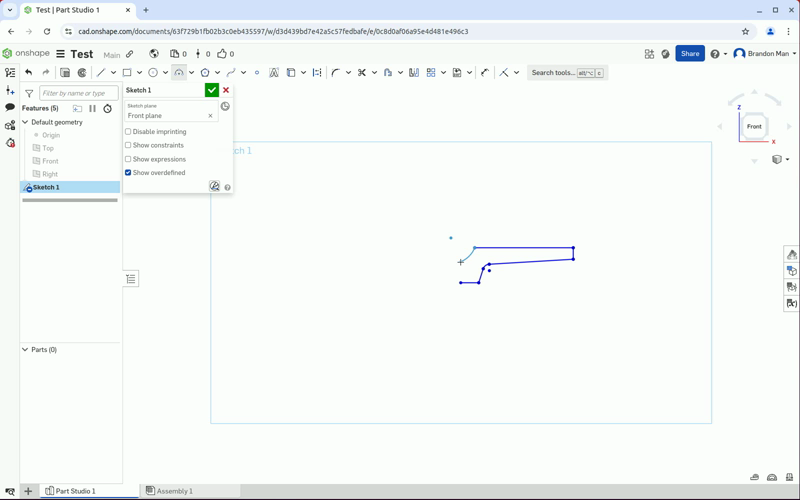
mouse_move(464, 251)
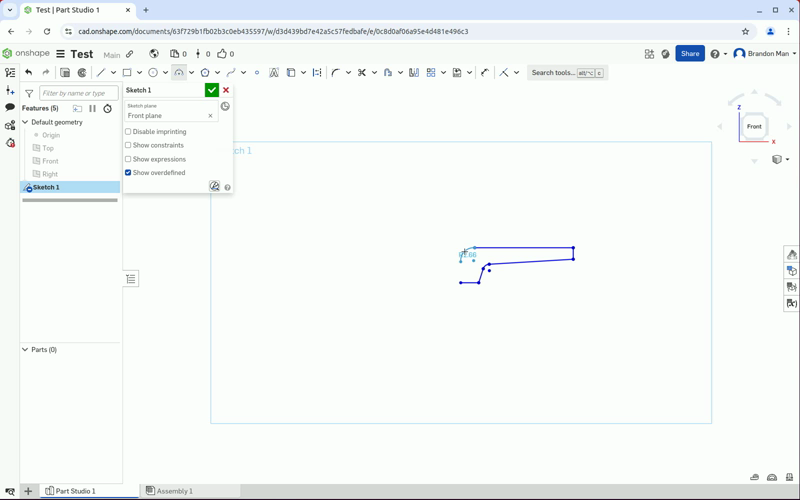
click(464, 251)
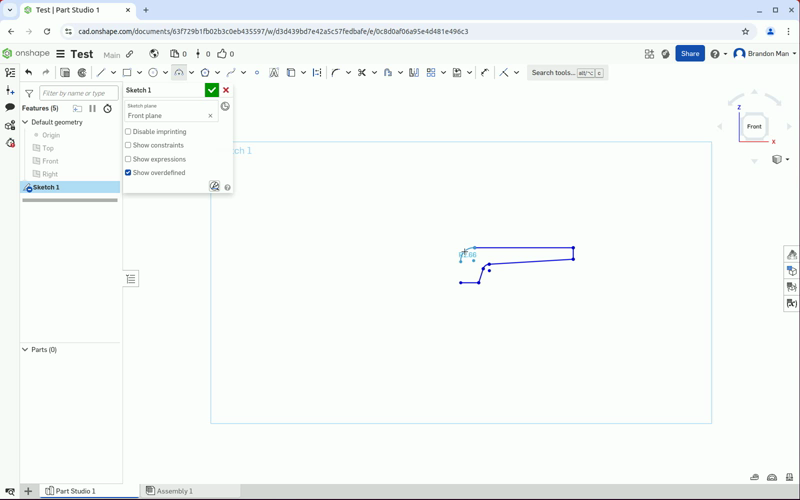
key_up(shift)
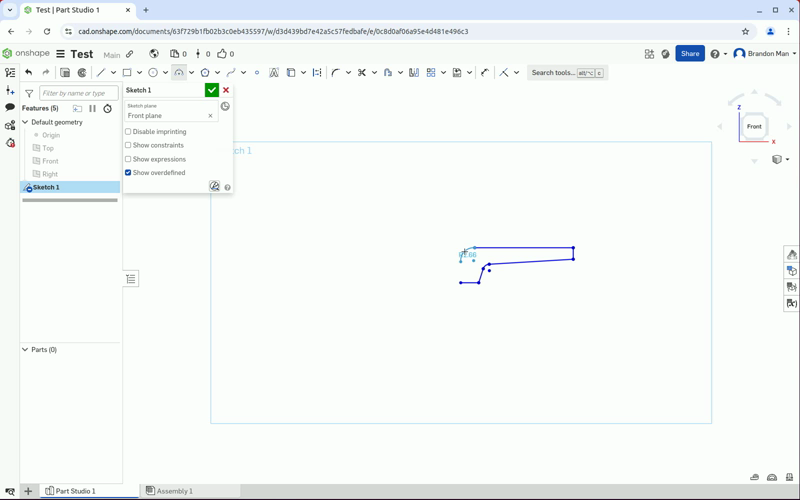
key(esc)
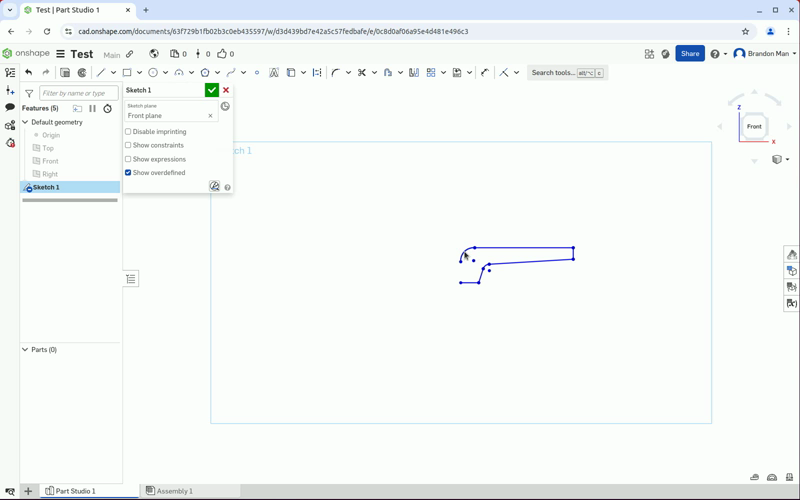
key(l)
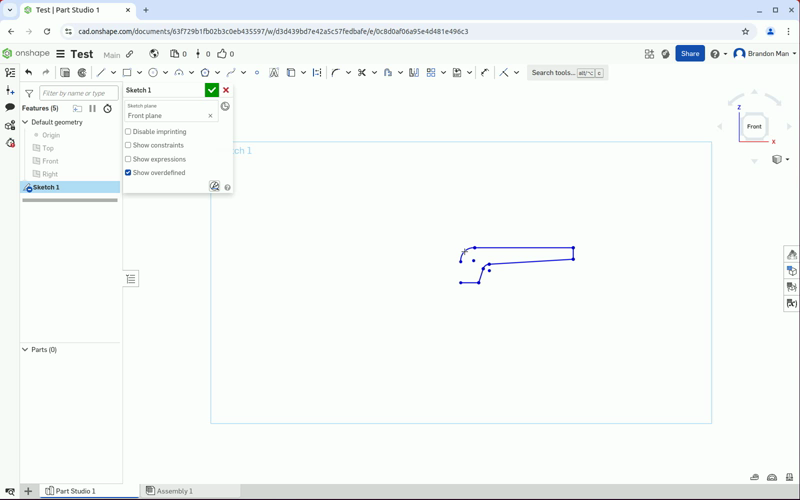
mouse_move(460, 261)
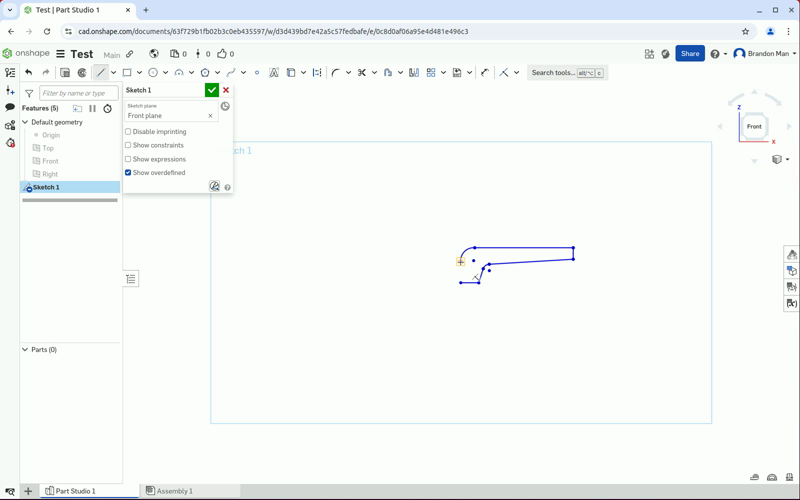
click(460, 261)
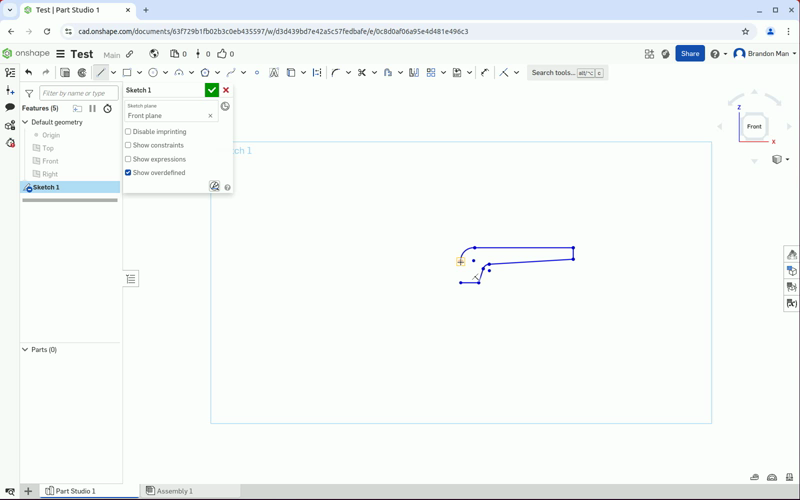
mouse_move(490, 261)
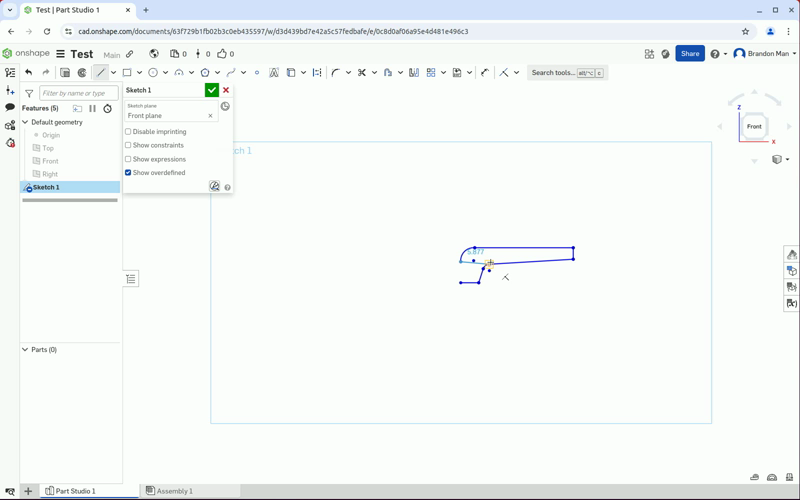
key_down(shift)
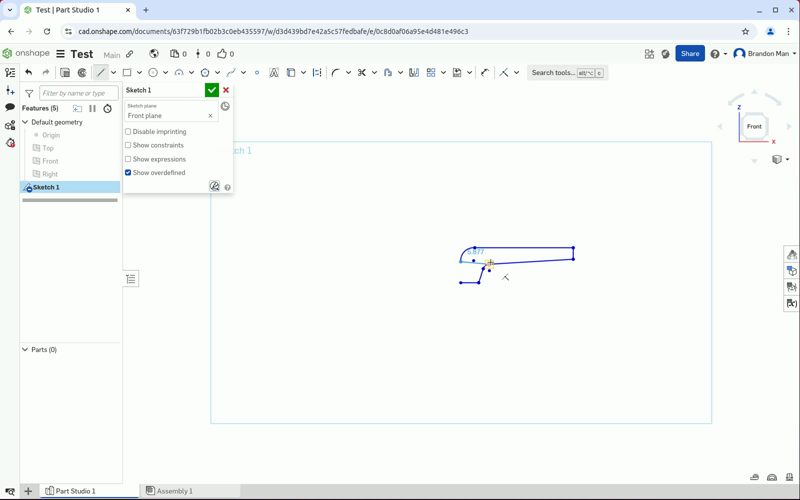
mouse_move(460, 282)
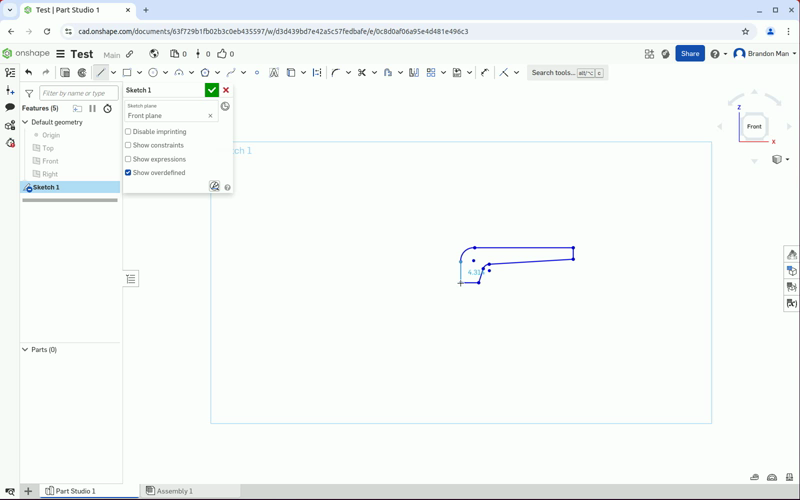
key_up(shift)
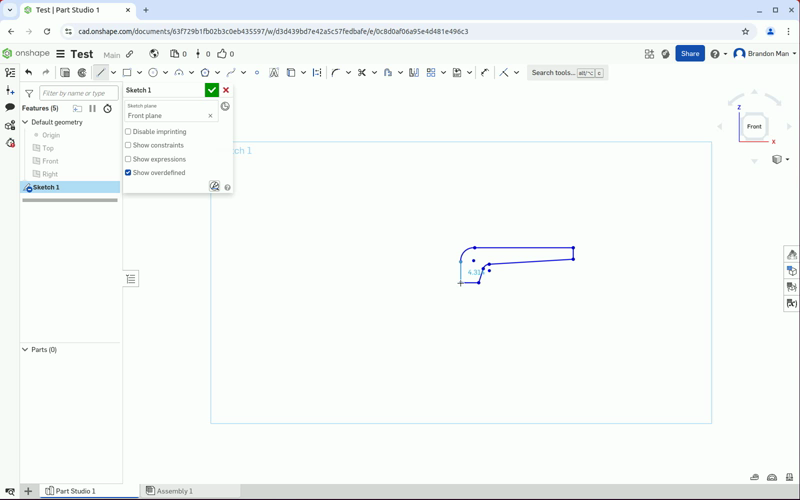
click(460, 282)
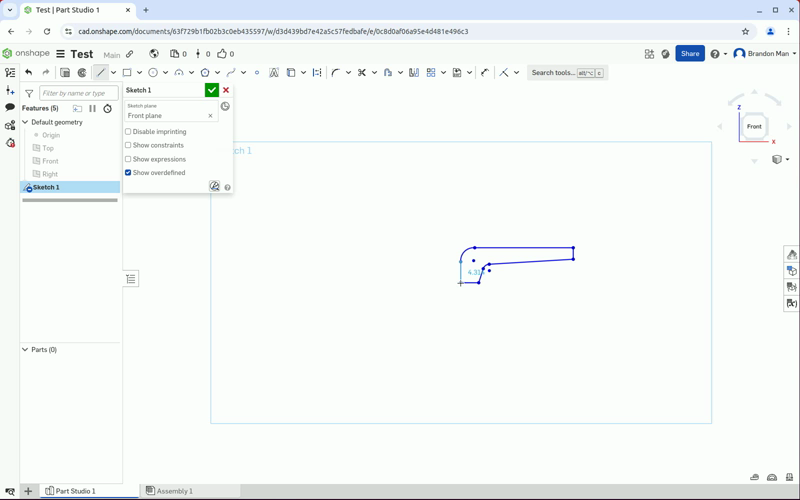
key(esc)
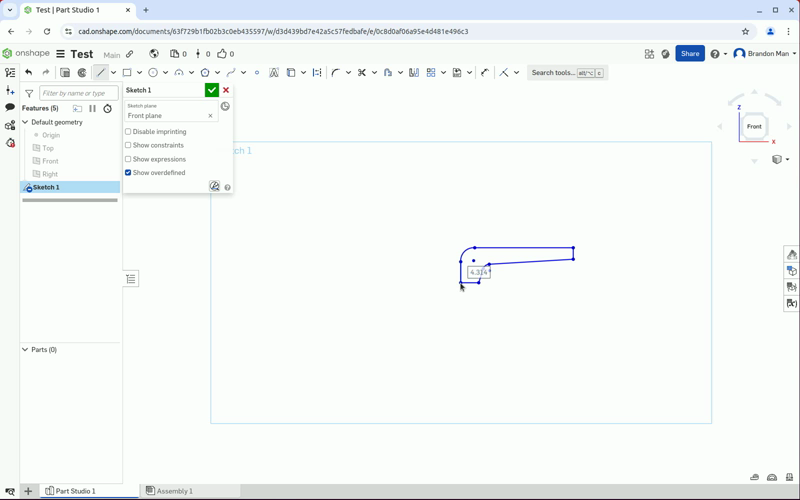
mouse_move(515, 259)
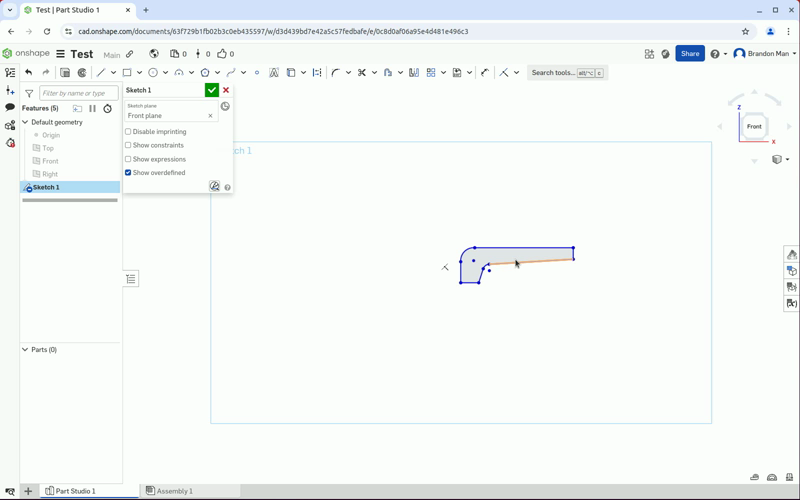
click(515, 259)
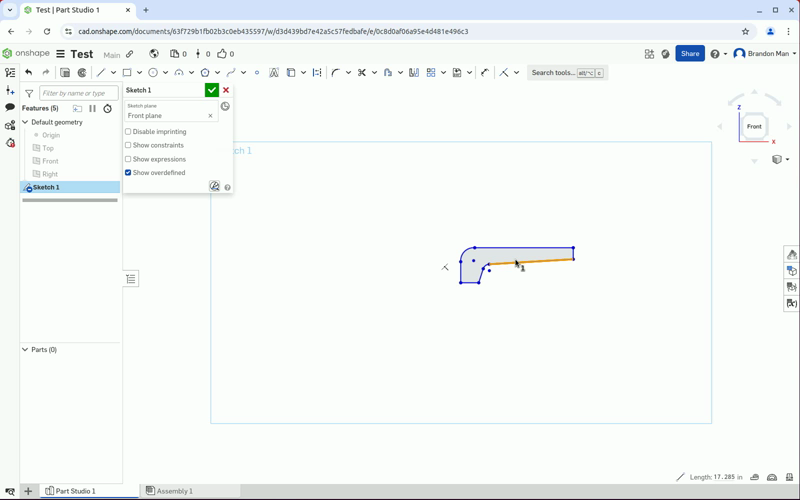
mouse_move(73, 352)
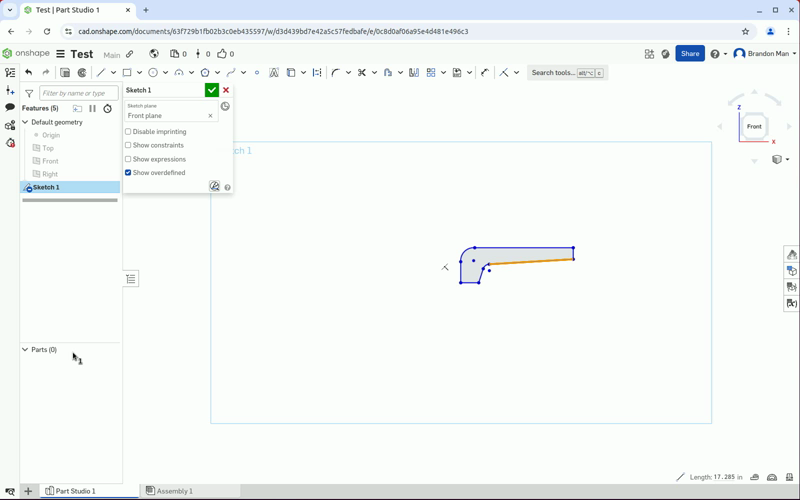
key(shift+y)
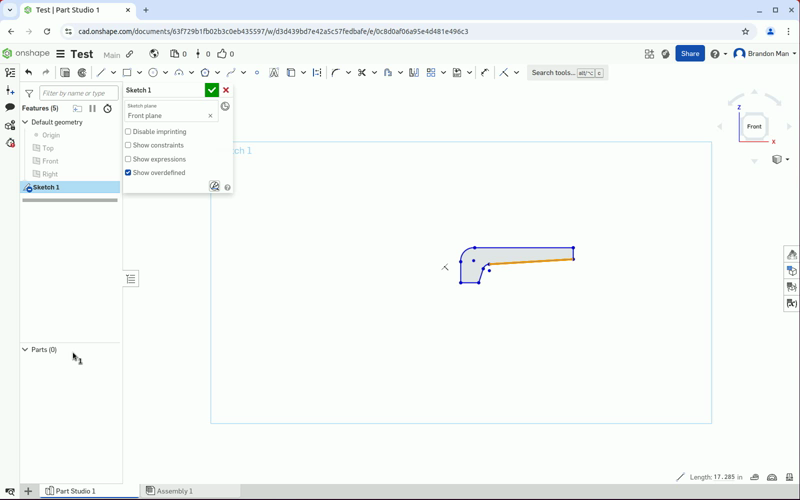
key(shift+e)
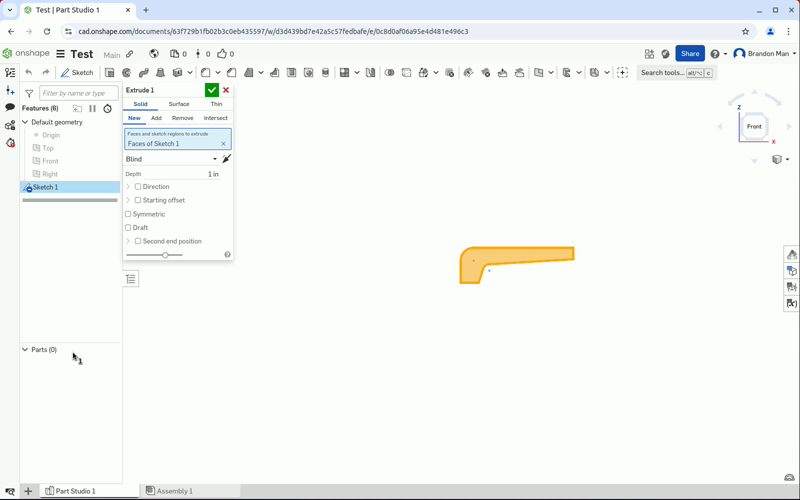
mouse_move(143, 106)
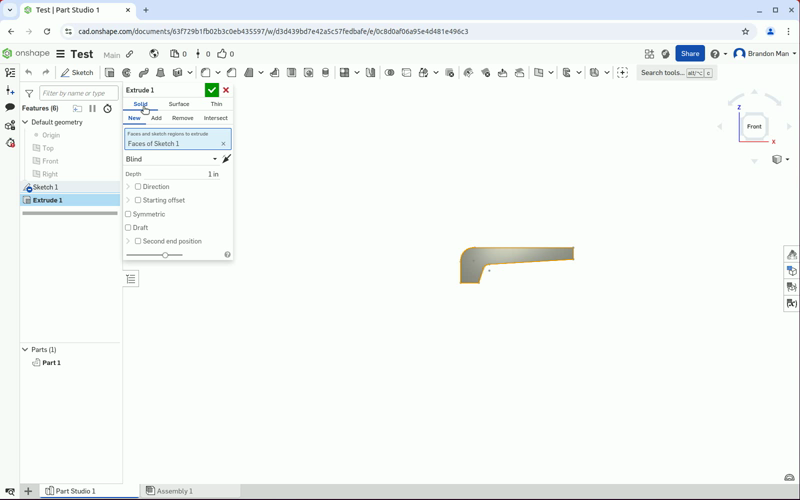
click(143, 106)
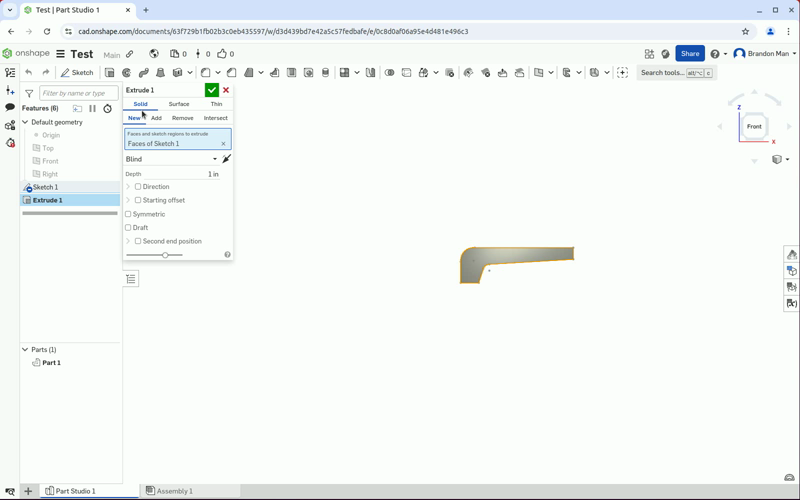
mouse_move(137, 120)
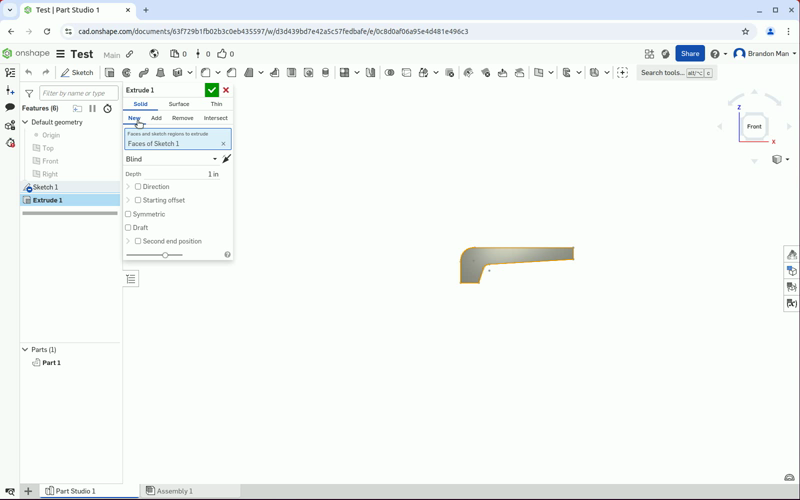
click(137, 120)
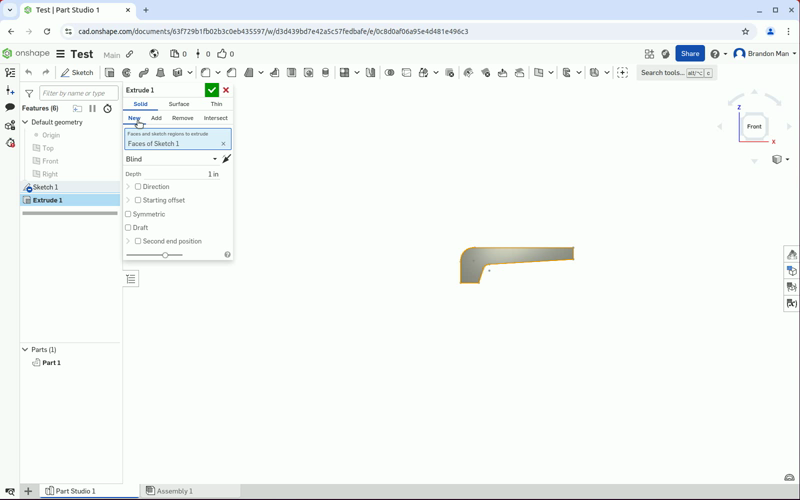
key(tab, 4)
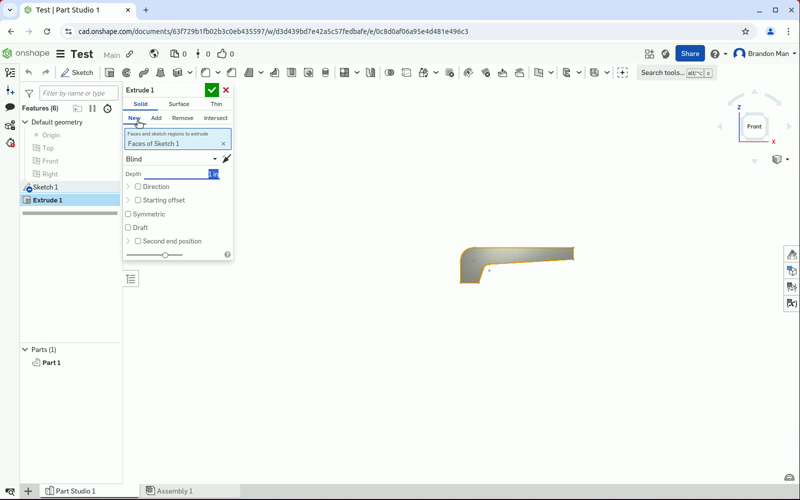
text(0.963)
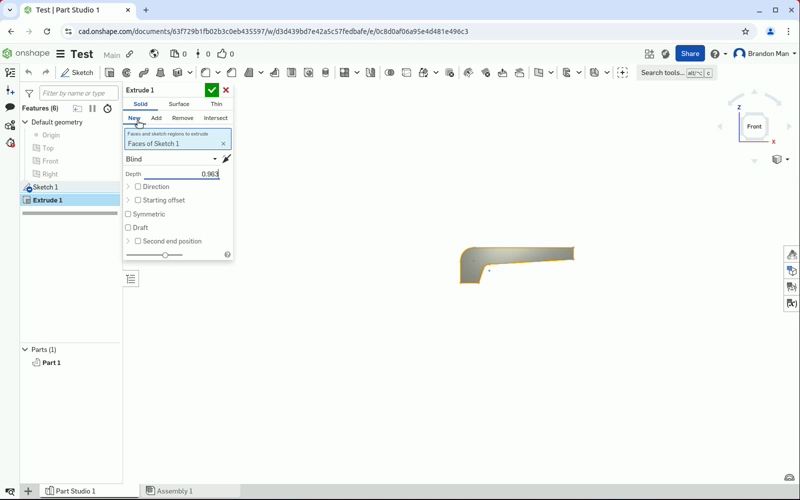
key(enter)
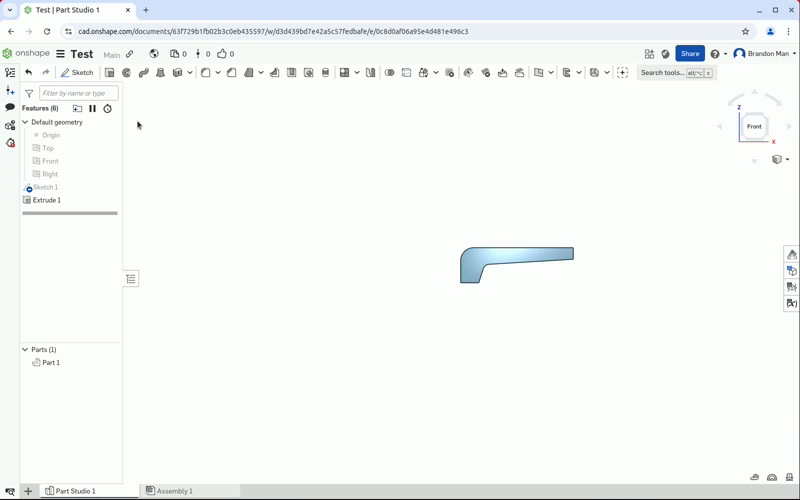
key(shift+h)
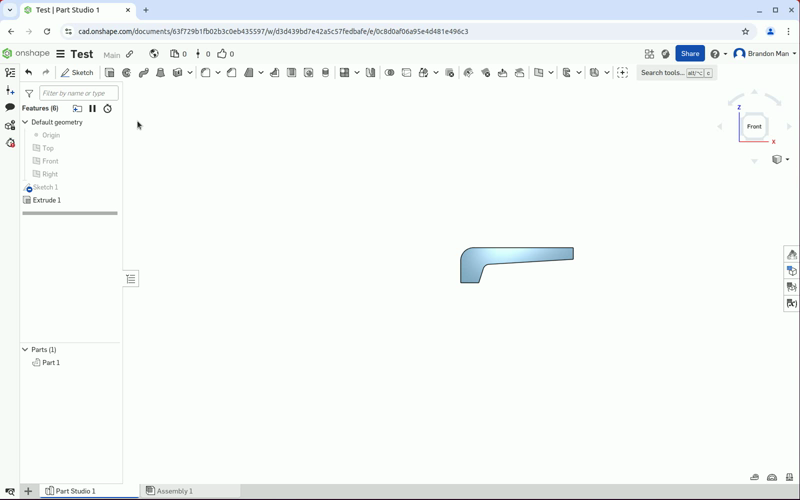
key(shift+h)
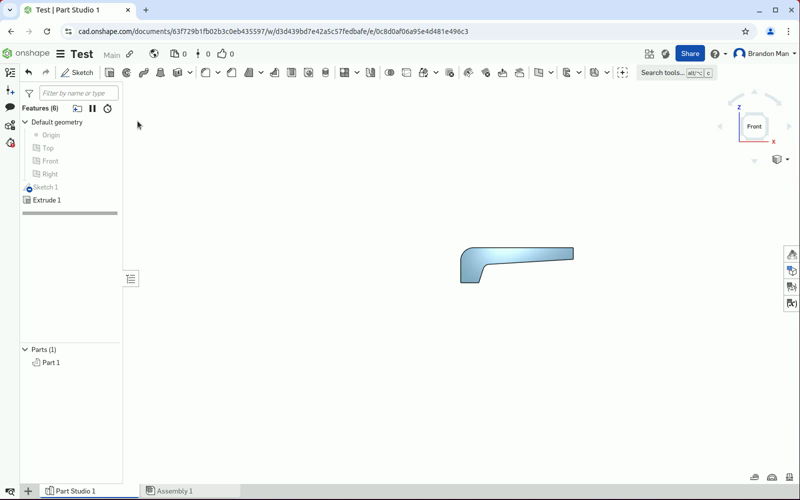
mouse_move(73, 189)
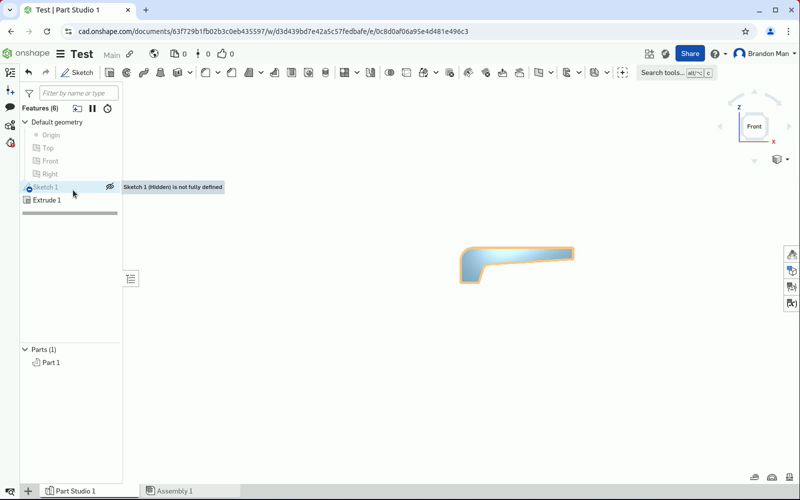
click(73, 189)
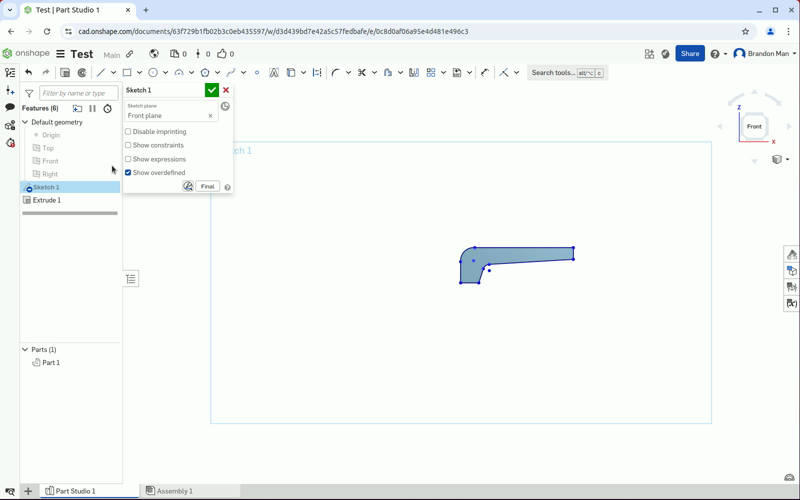
mouse_move(229, 92)
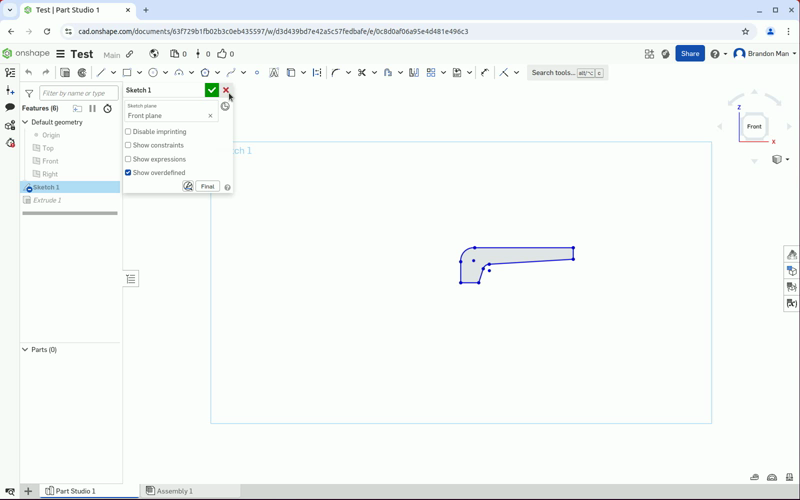
click(229, 92)
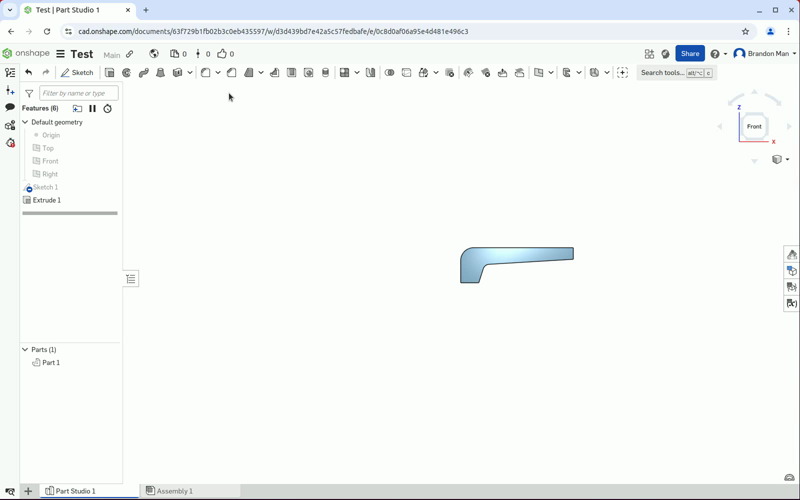
mouse_move(541, 75)
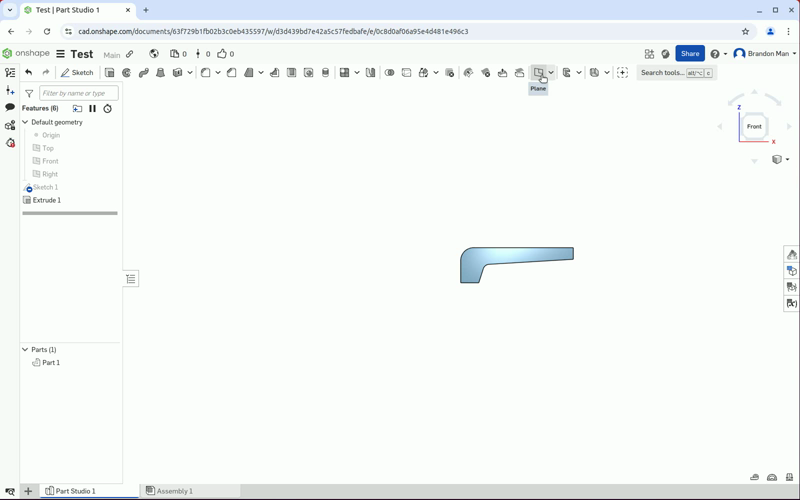
click(541, 75)
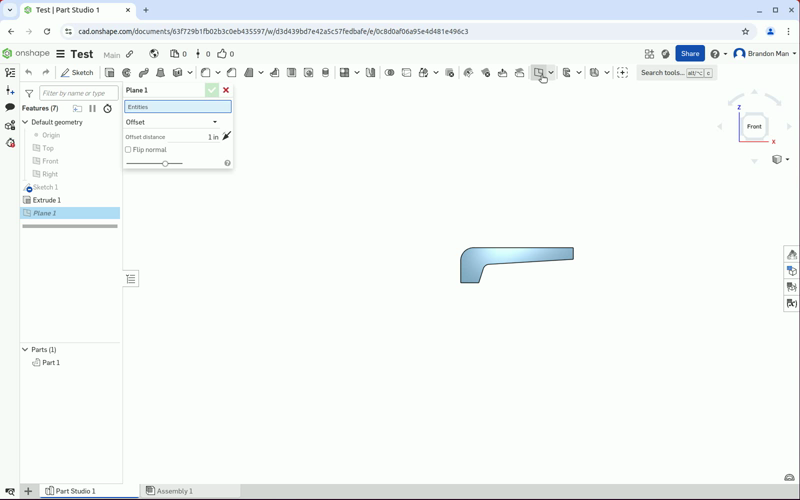
mouse_move(73, 163)
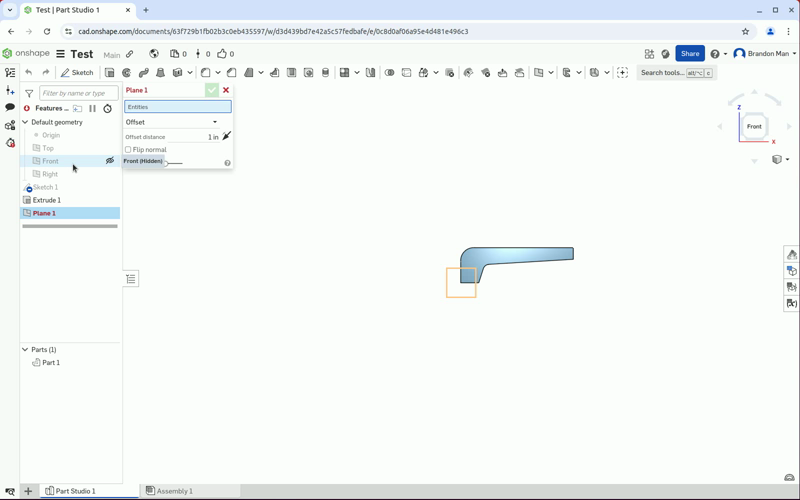
click(73, 163)
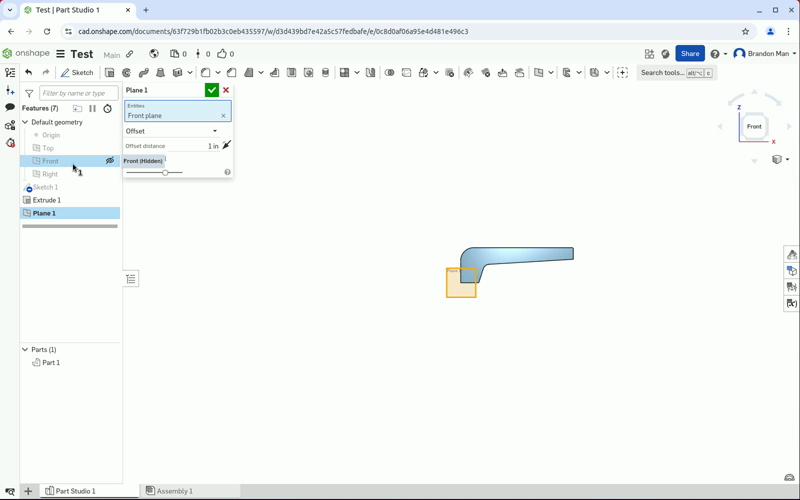
key(tab, 2)
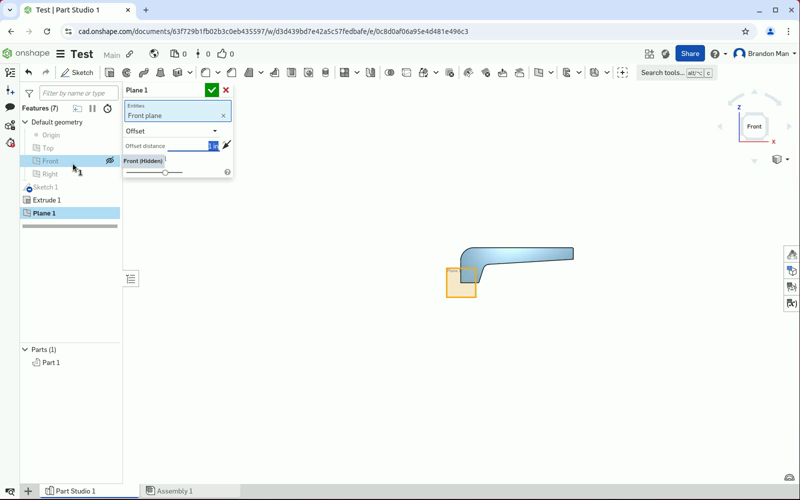
text(0.955)
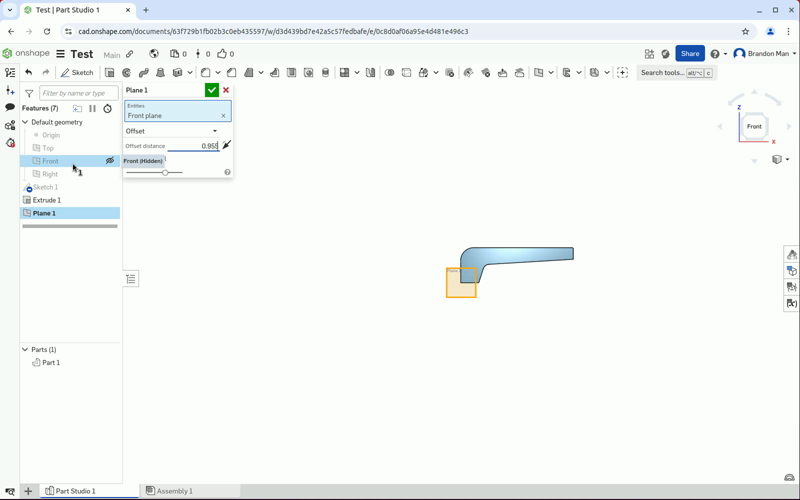
key(enter, 2)
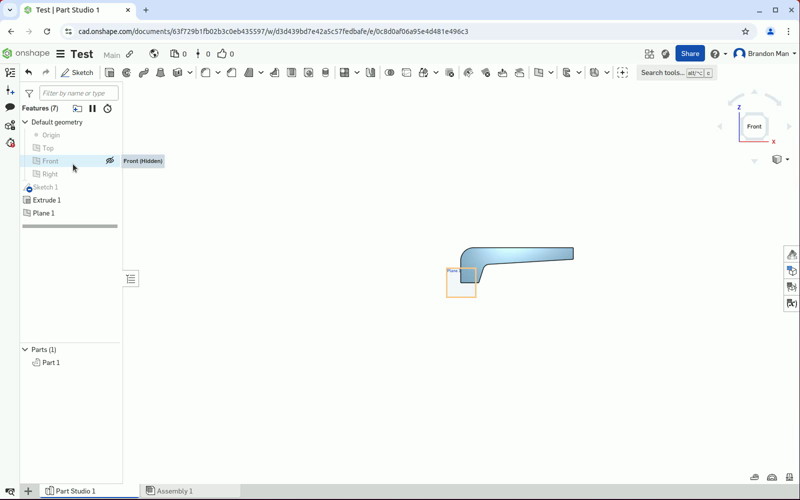
key(shift+s)
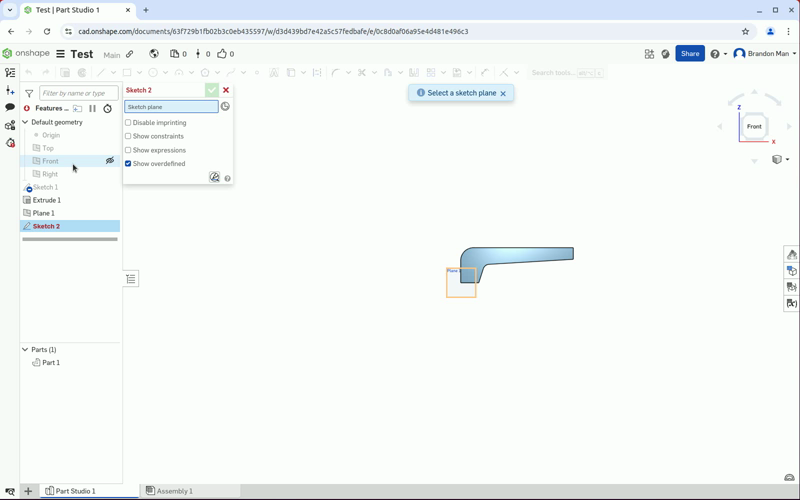
mouse_move(73, 215)
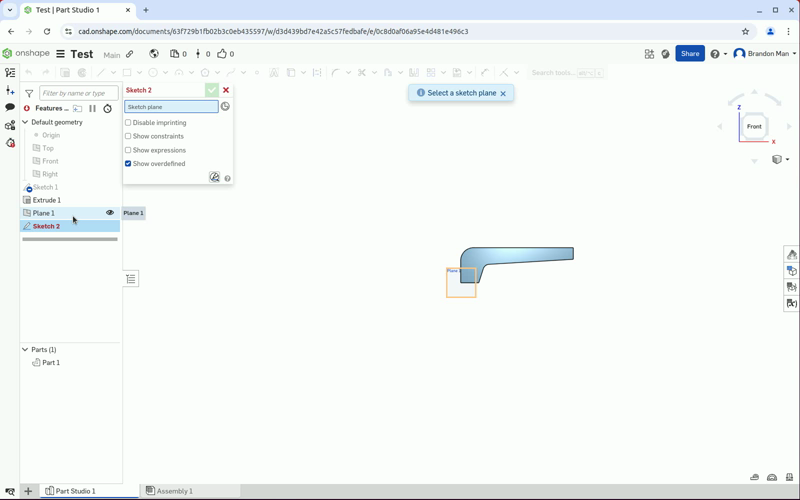
click(73, 215)
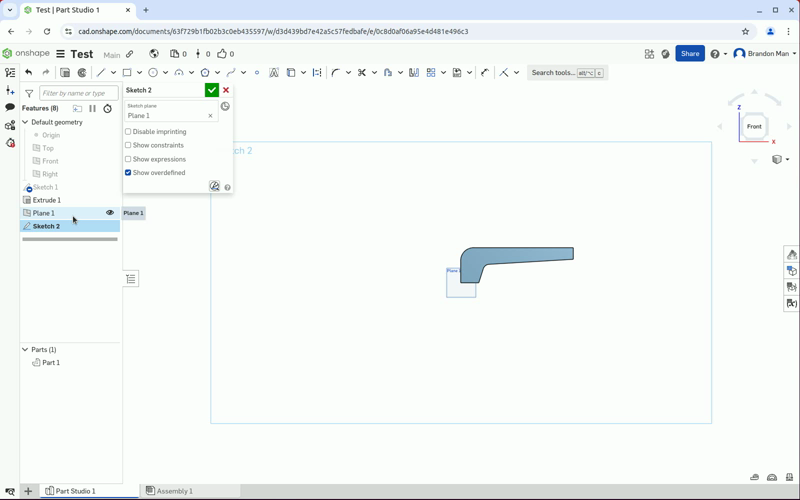
mouse_move(73, 352)
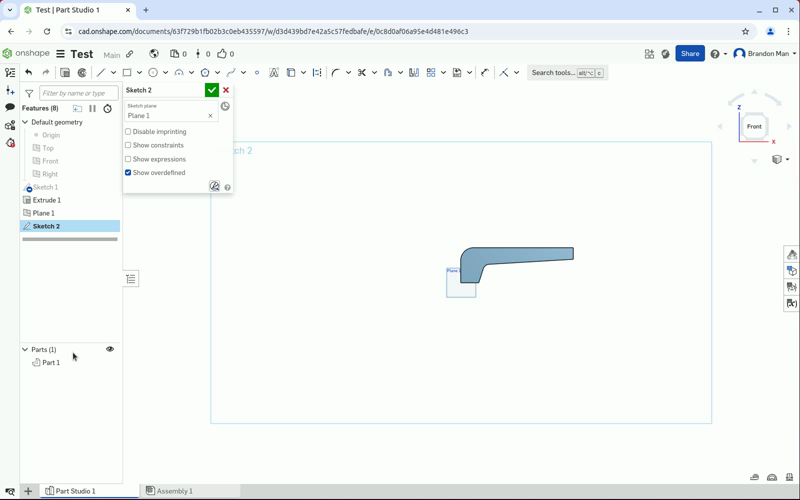
key(y)
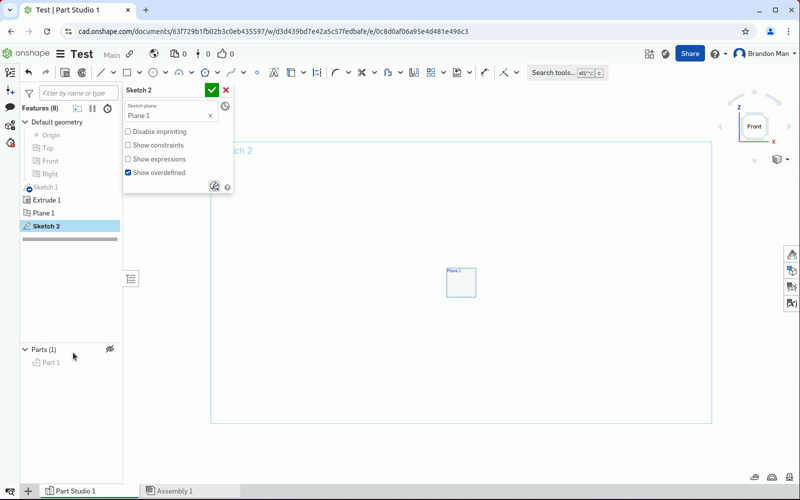
key(c)
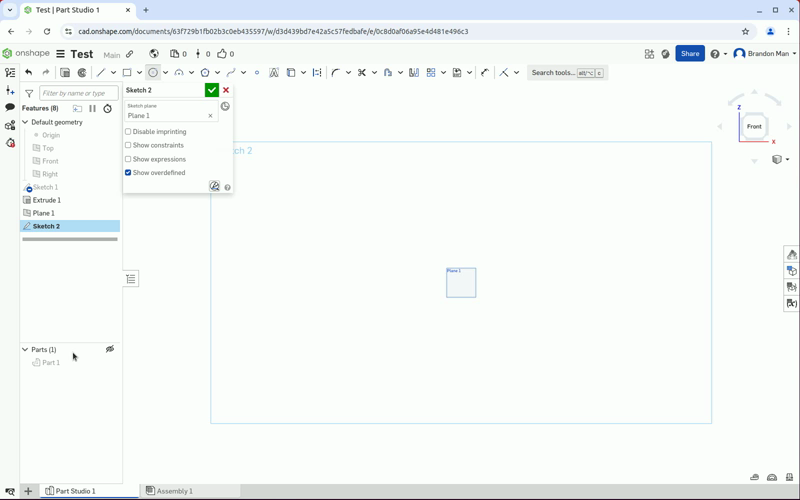
key_down(shift)
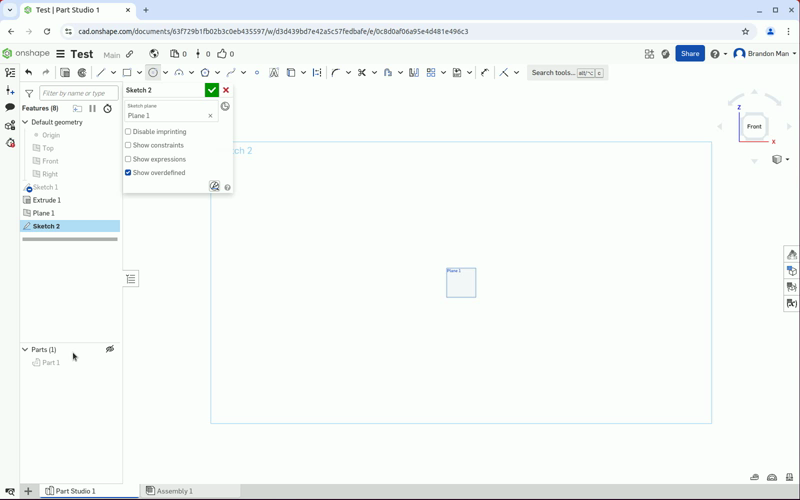
mouse_move(476, 261)
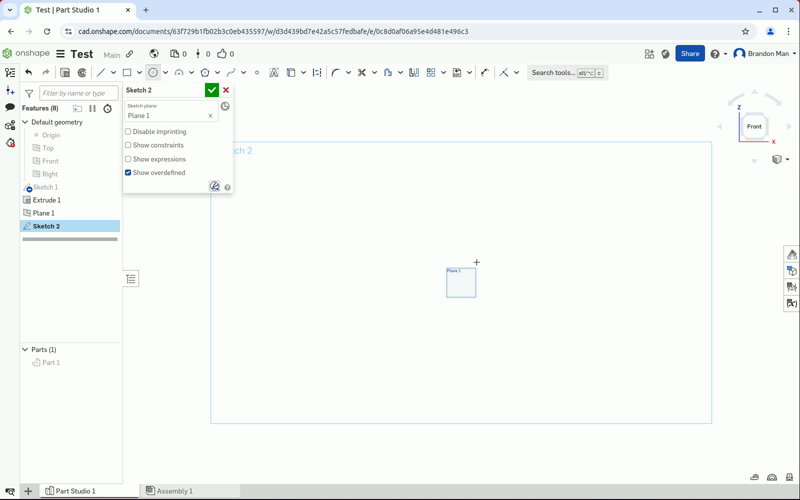
click(476, 261)
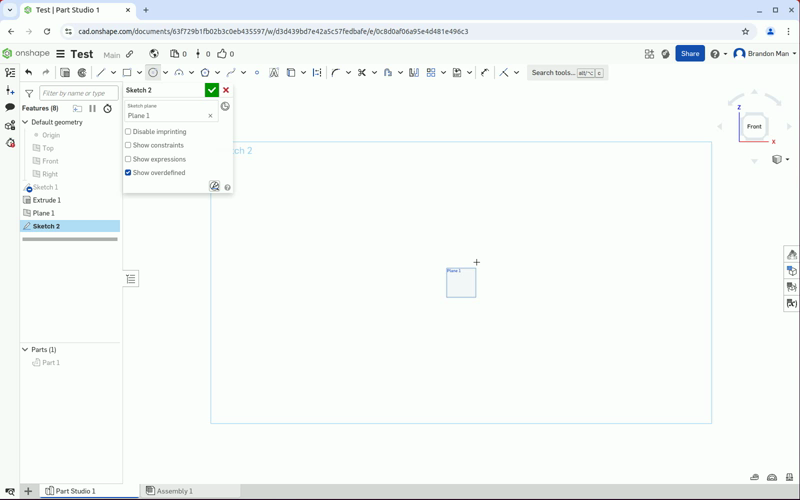
key_up(shift)
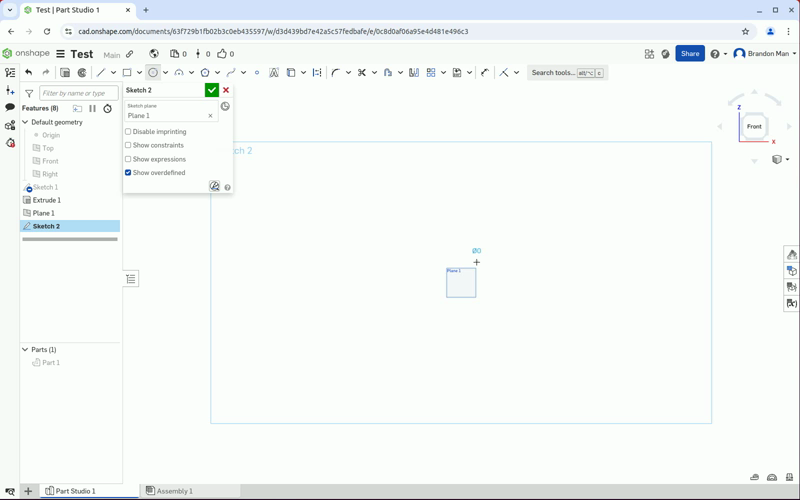
mouse_move(482, 261)
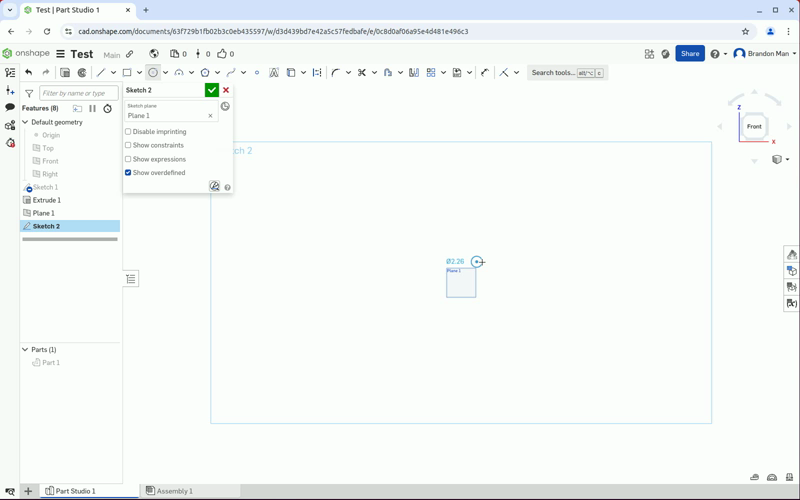
click(482, 261)
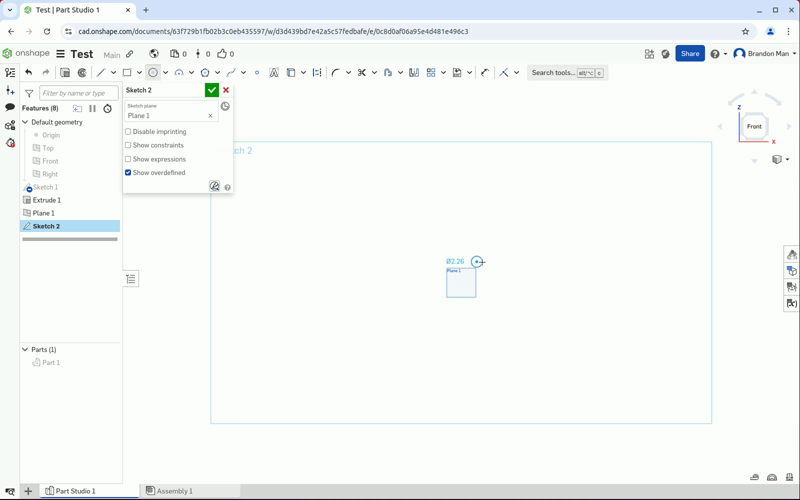
key(esc)
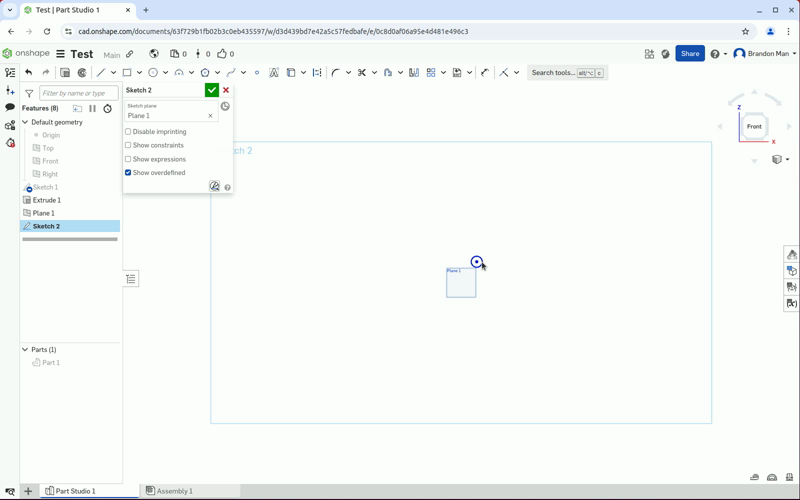
mouse_move(472, 260)
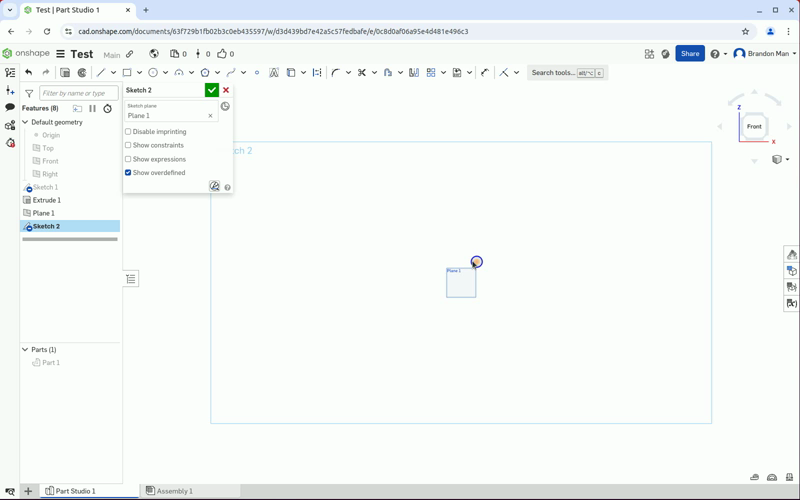
scroll(6)
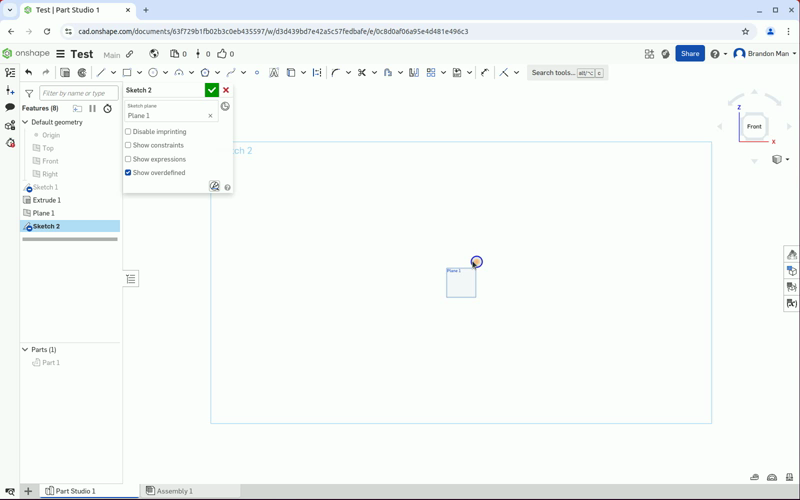
scroll(6)
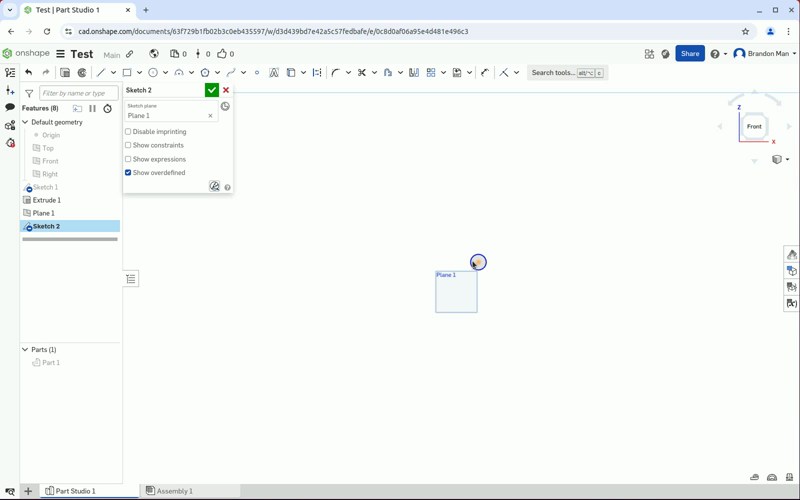
scroll(6)
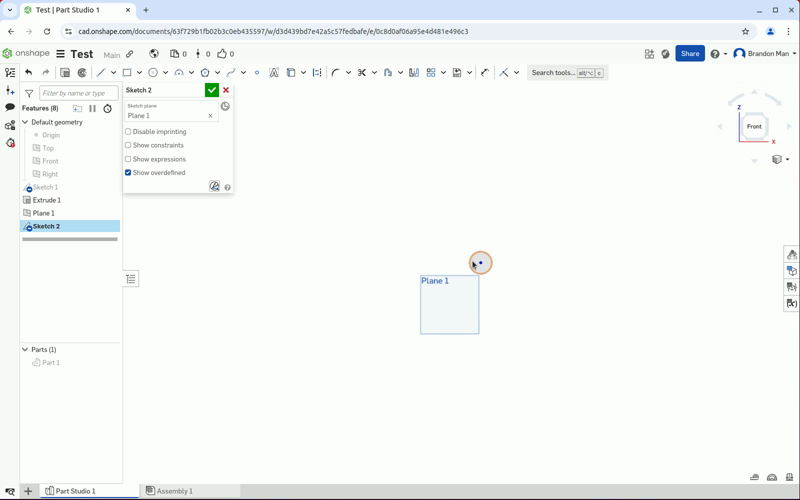
scroll(6)
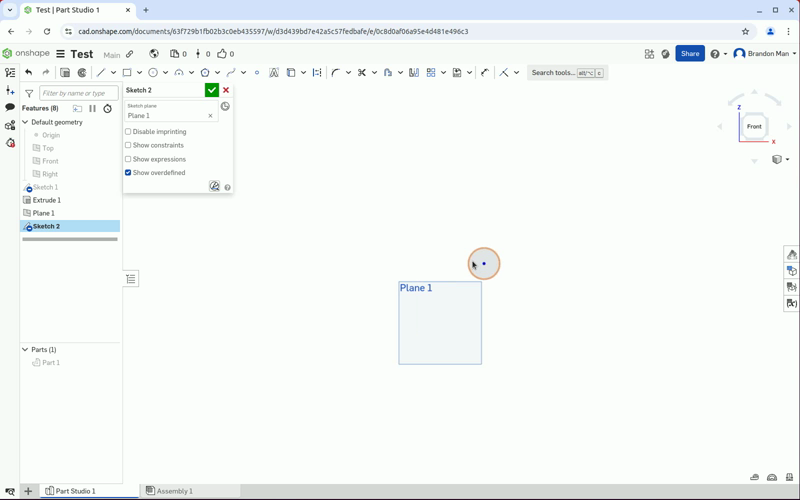
scroll(6)
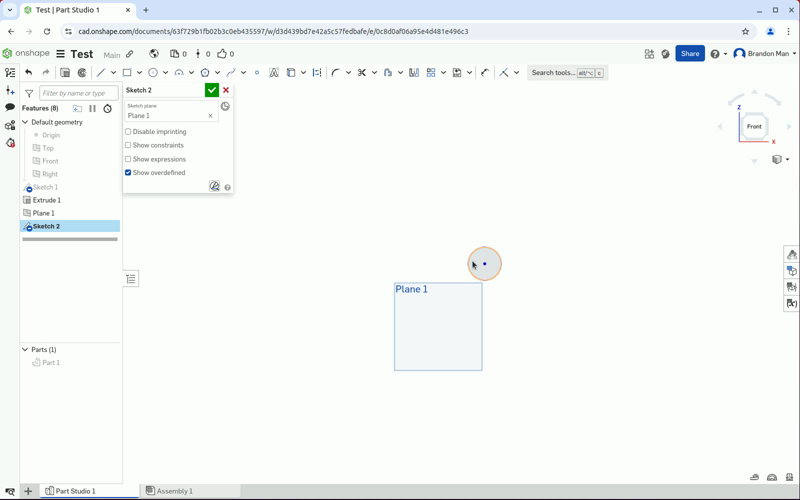
scroll(6)
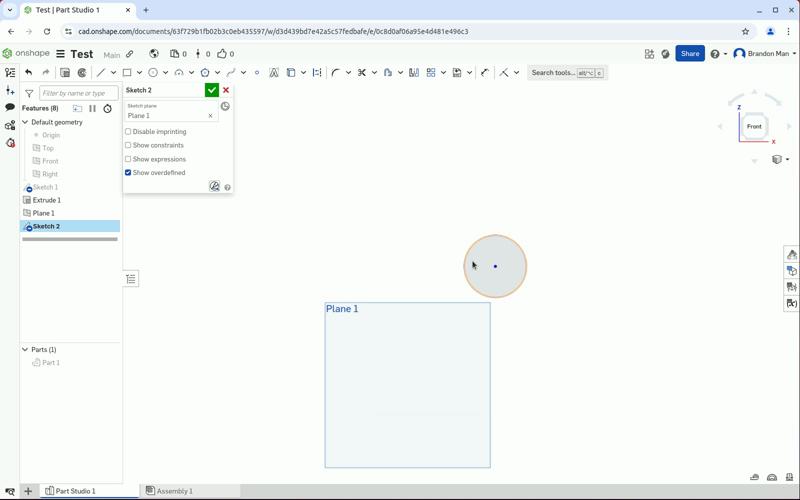
scroll(6)
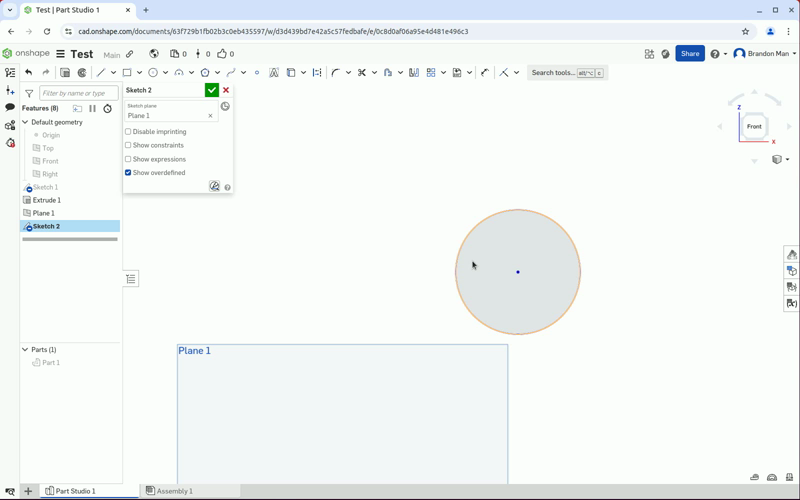
click(472, 260)
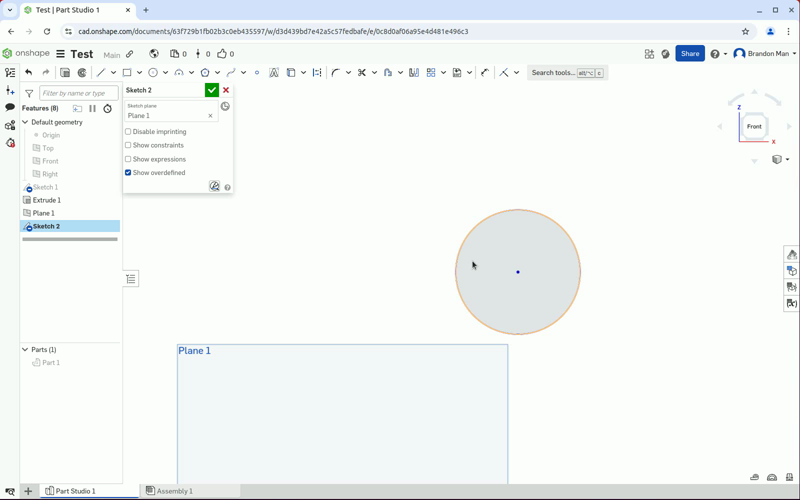
scroll(-6)
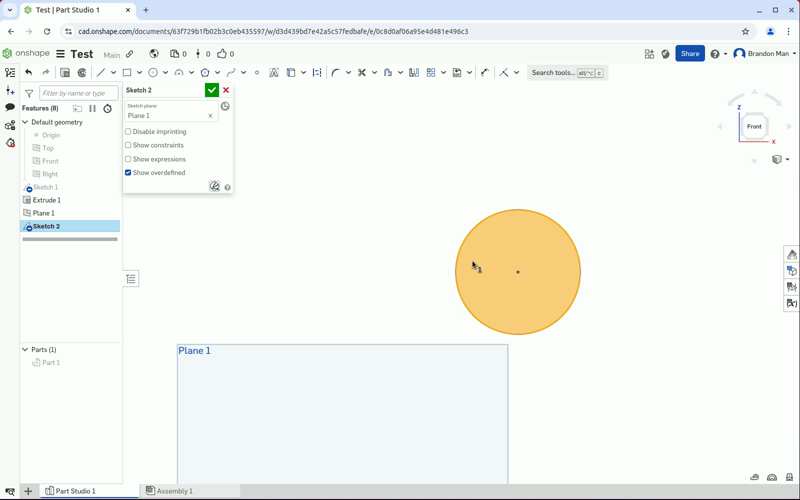
scroll(-6)
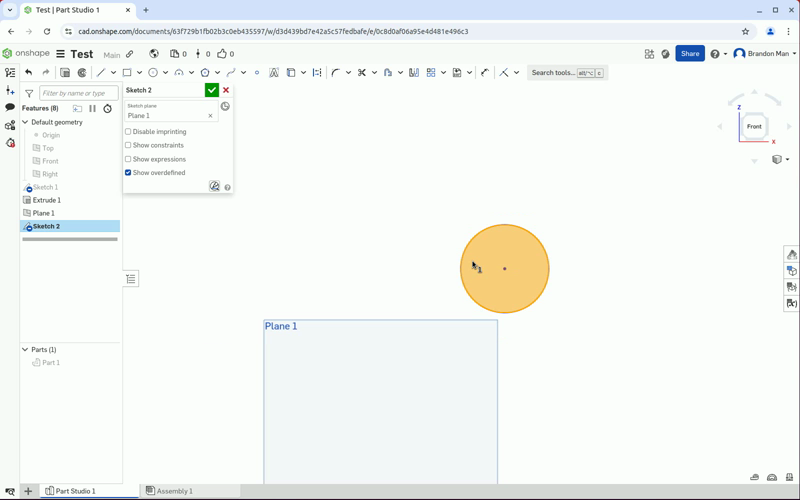
scroll(-6)
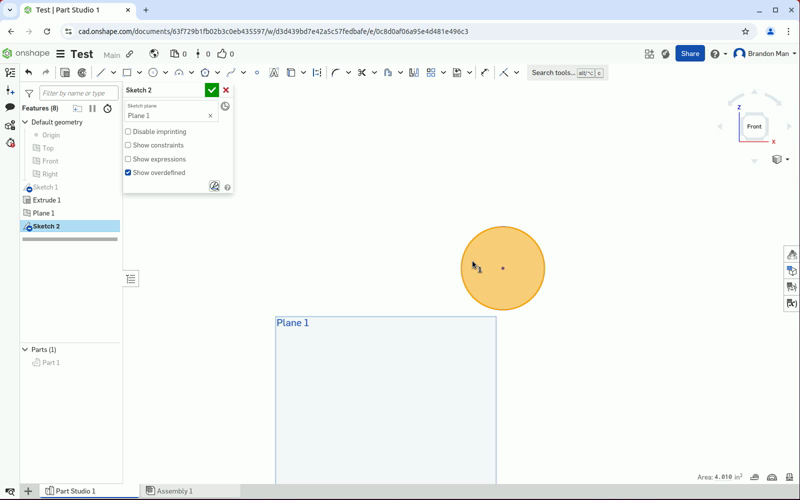
scroll(-6)
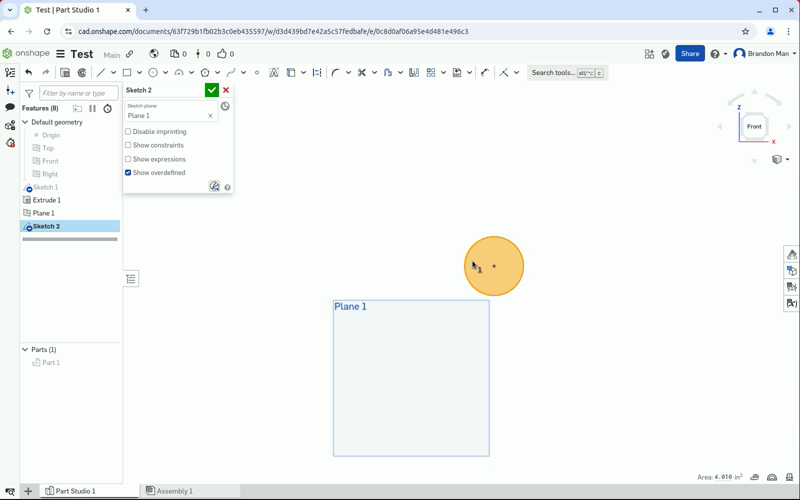
scroll(-6)
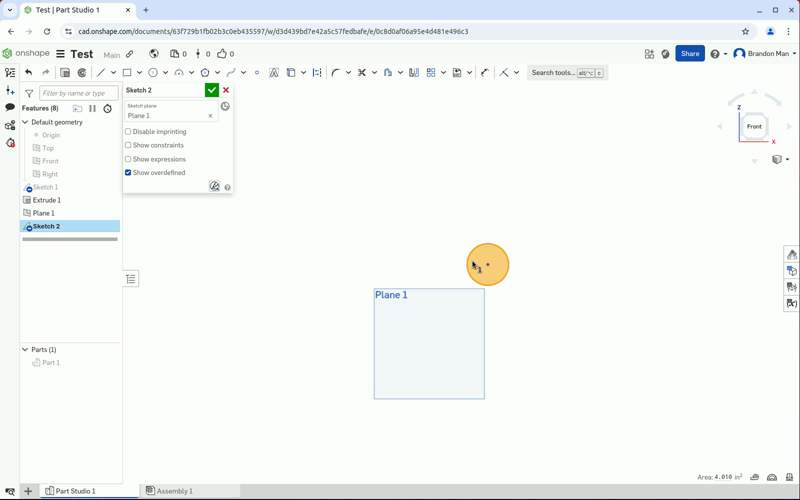
scroll(-6)
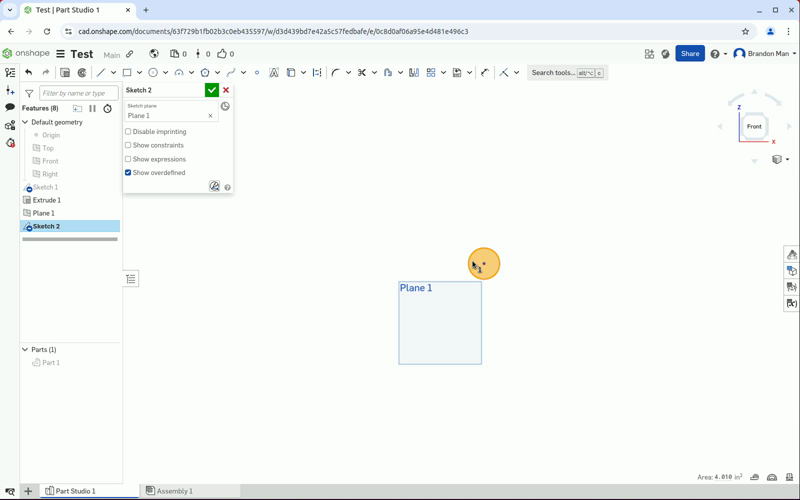
scroll(-6)
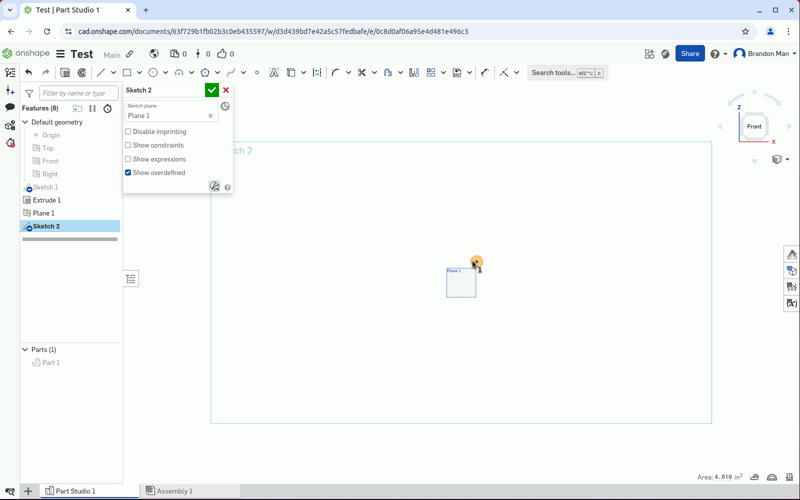
mouse_move(73, 352)
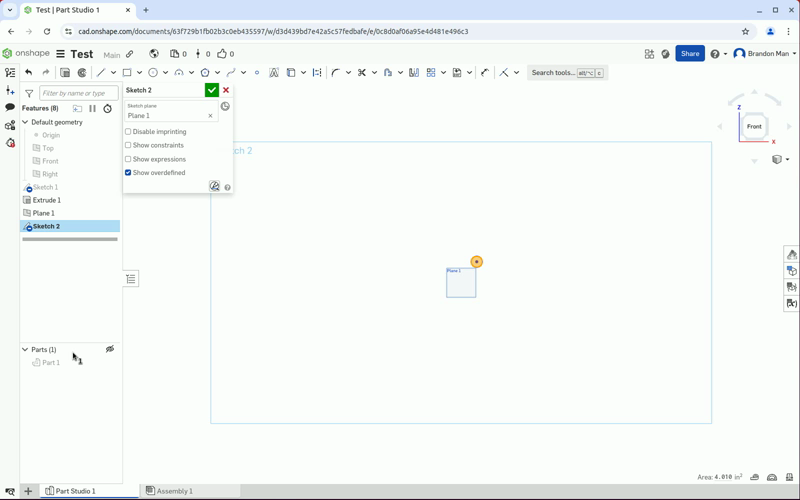
key(shift+y)
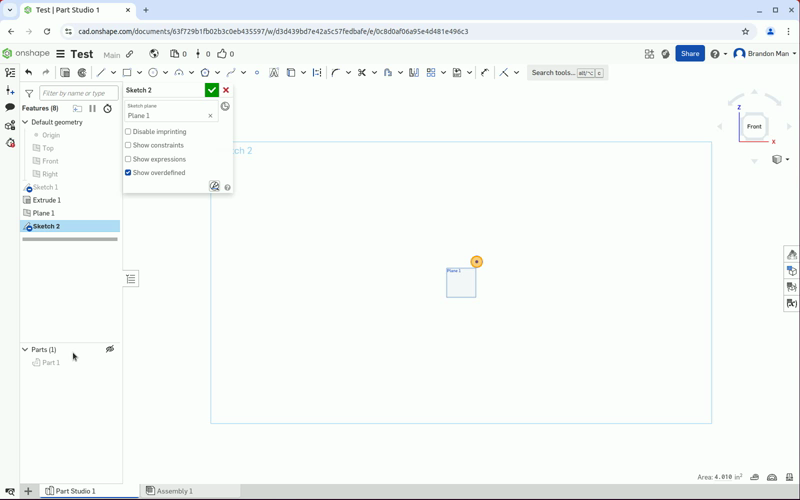
key(shift+e)
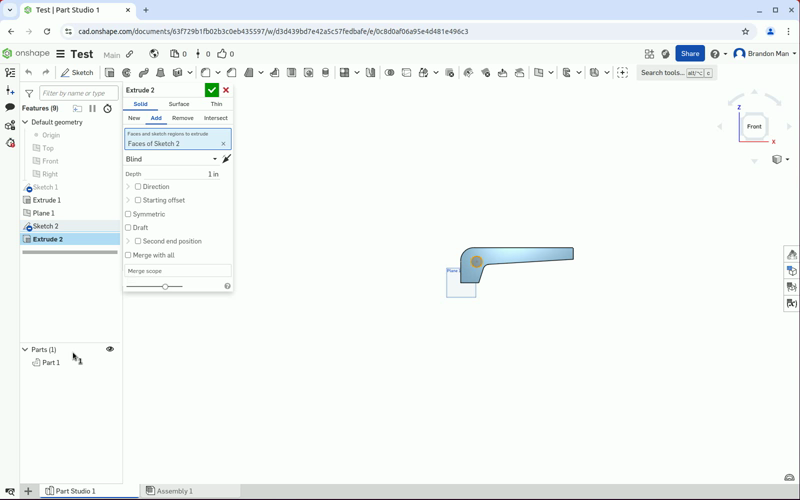
mouse_move(143, 106)
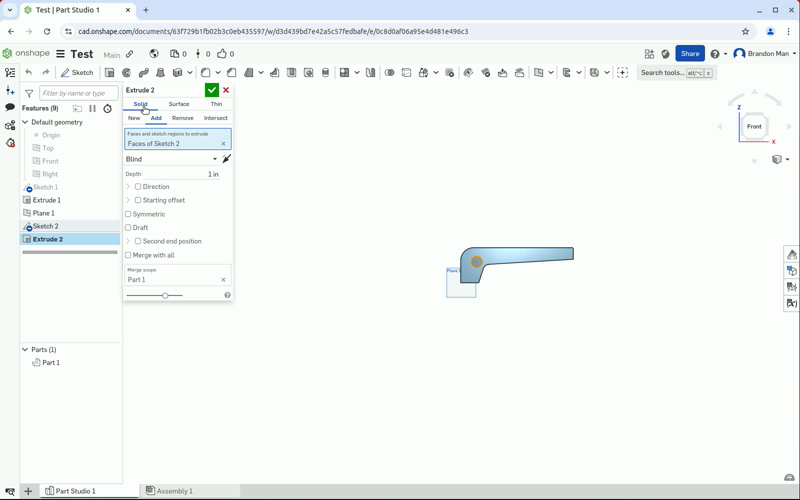
click(143, 106)
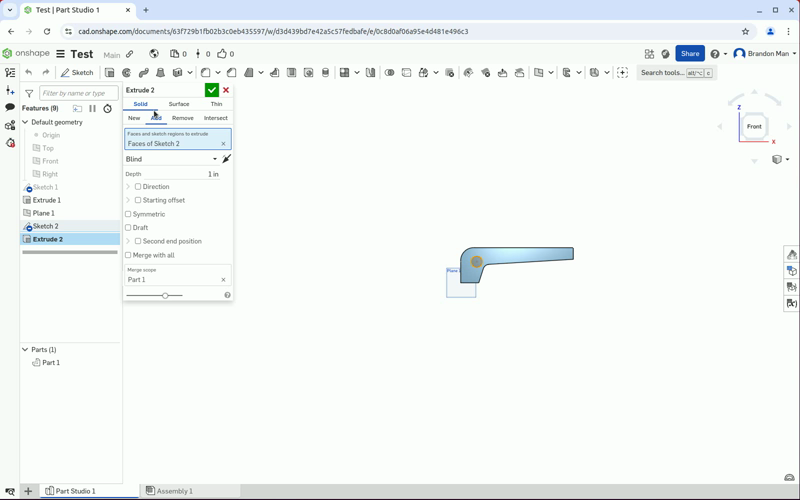
mouse_move(186, 120)
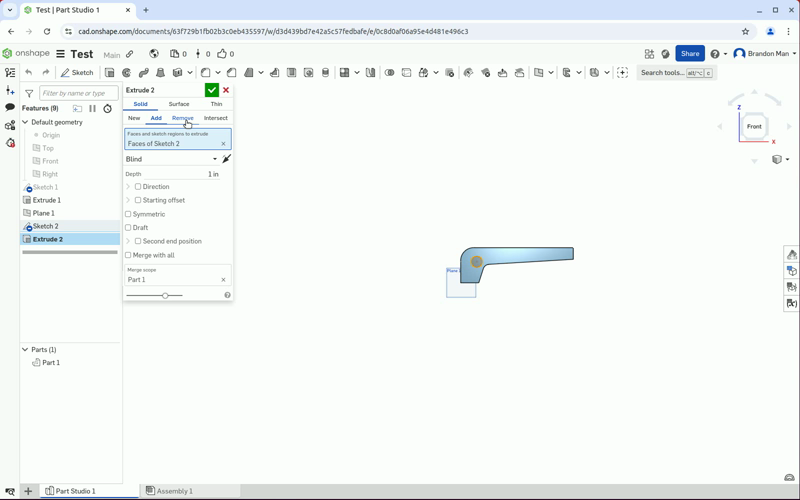
click(186, 120)
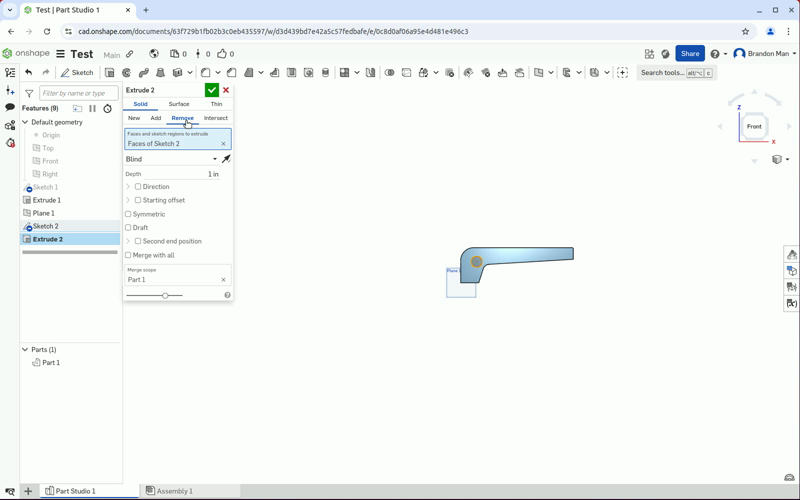
key(tab, 4)
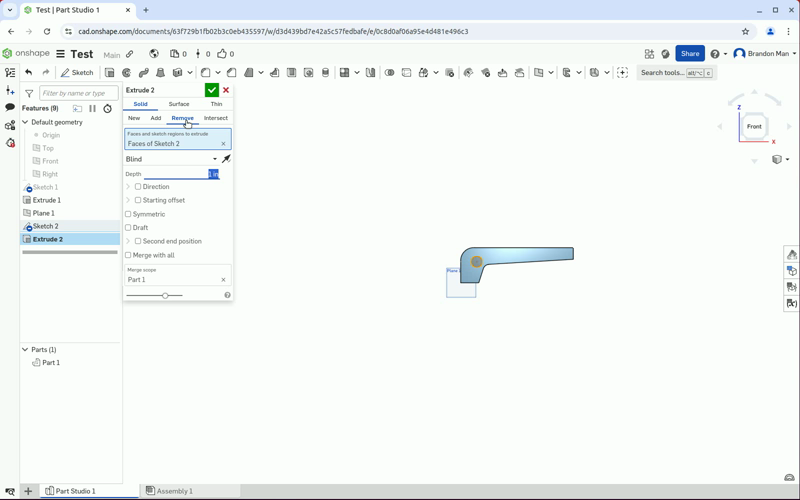
text(9.628)
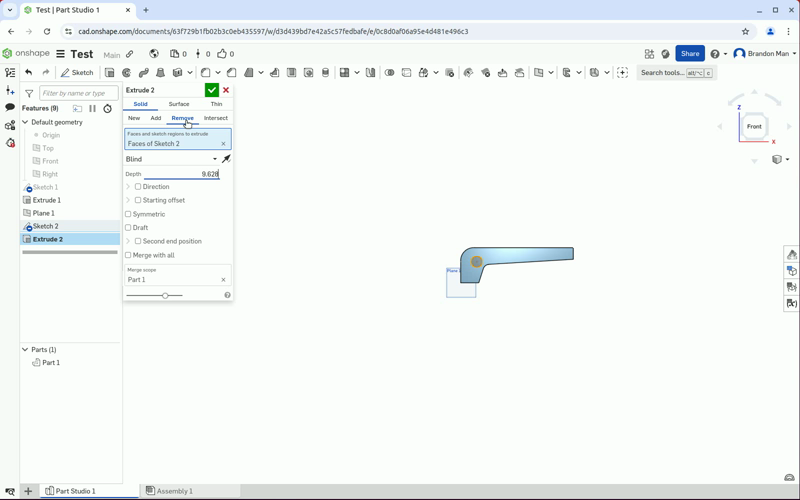
key(tab, 6)
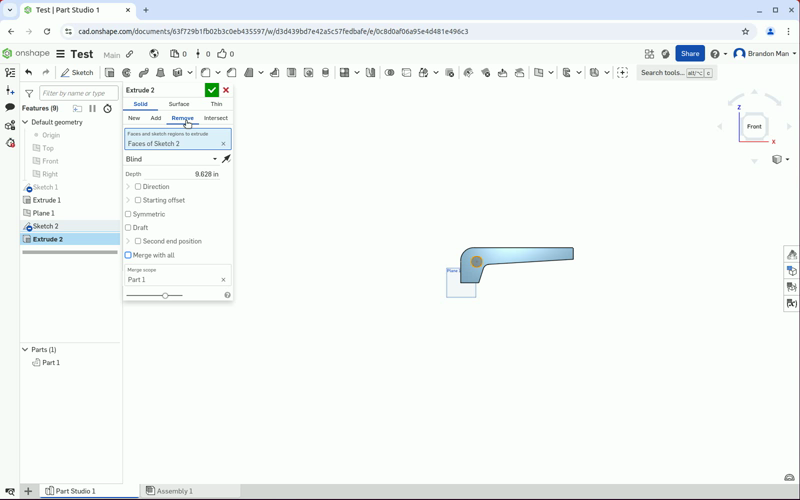
key(space)
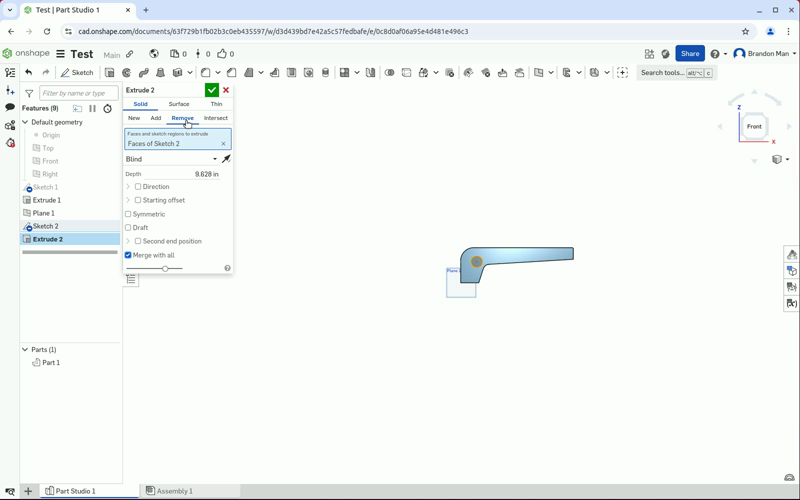
key(enter)
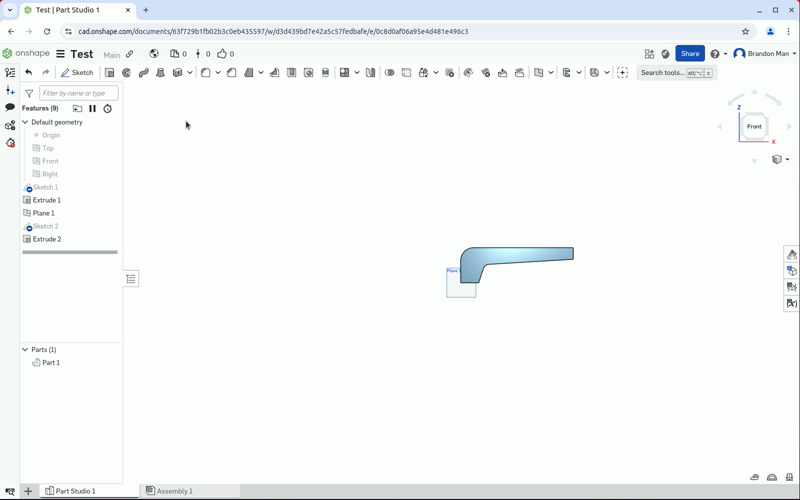
key(shift+h)
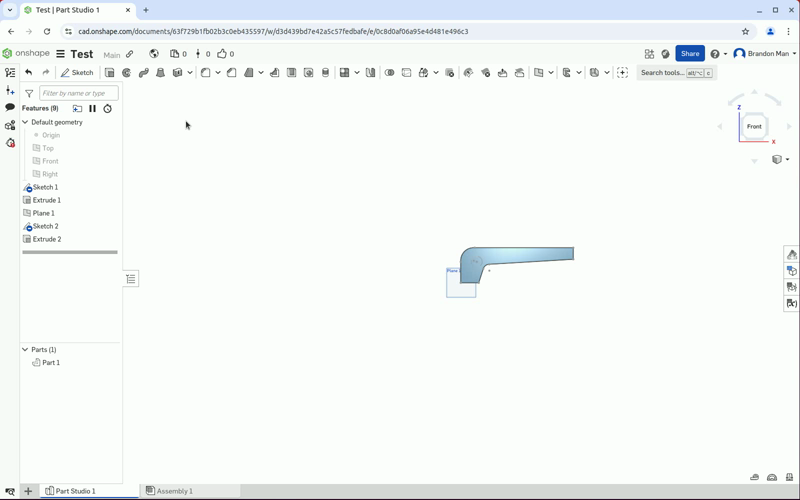
key(shift+h)
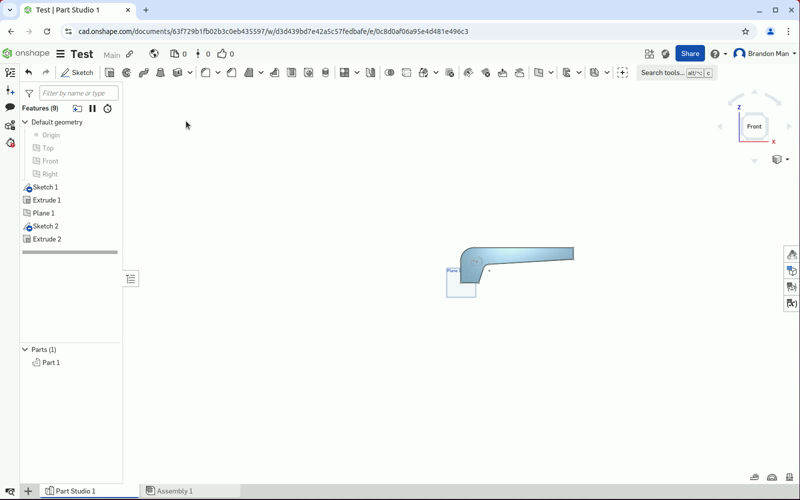
key(shift+7)
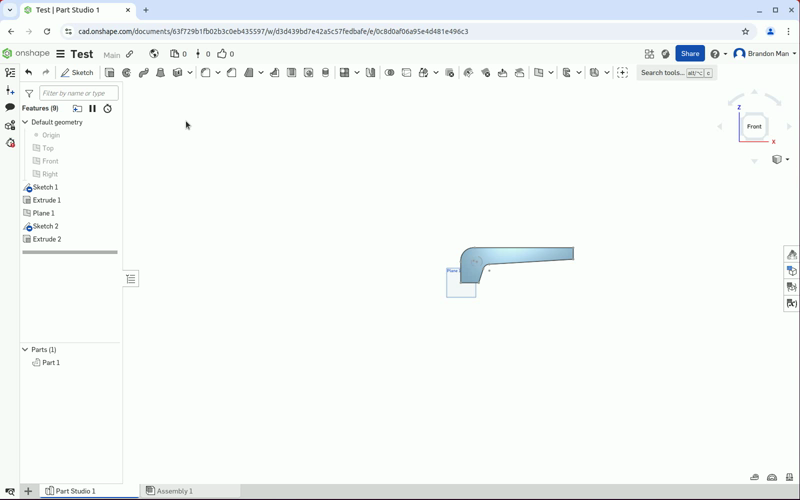
key(left, 2)
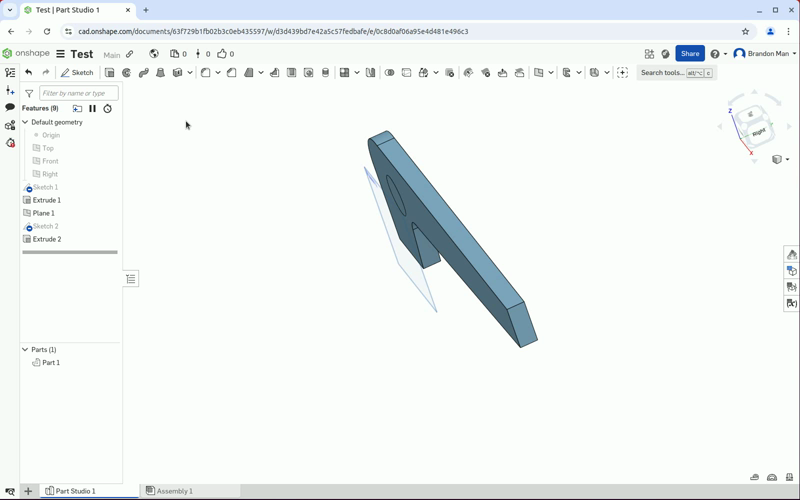
key(down, 2)
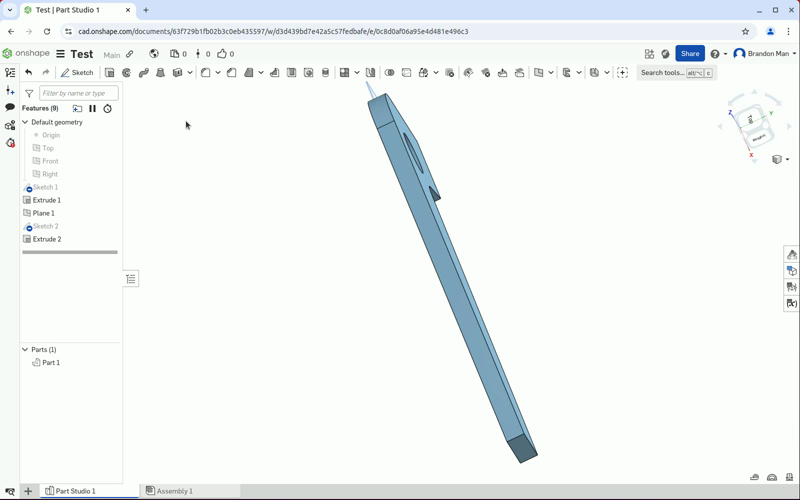
key(up, 2)
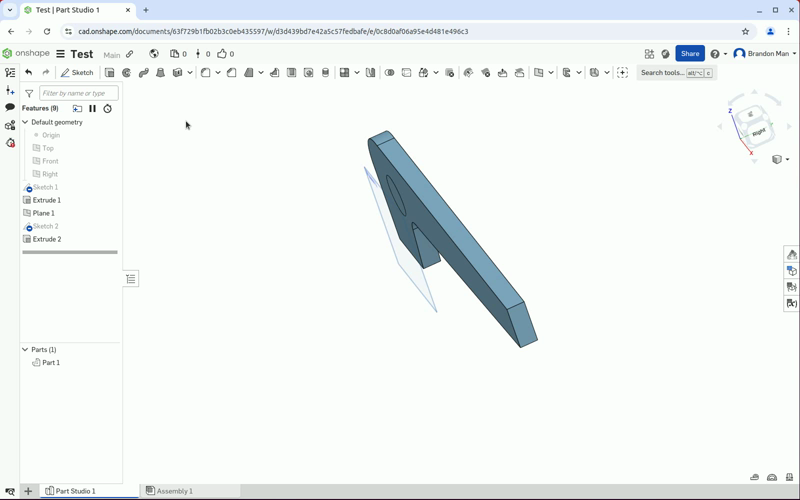
key(right, 2)
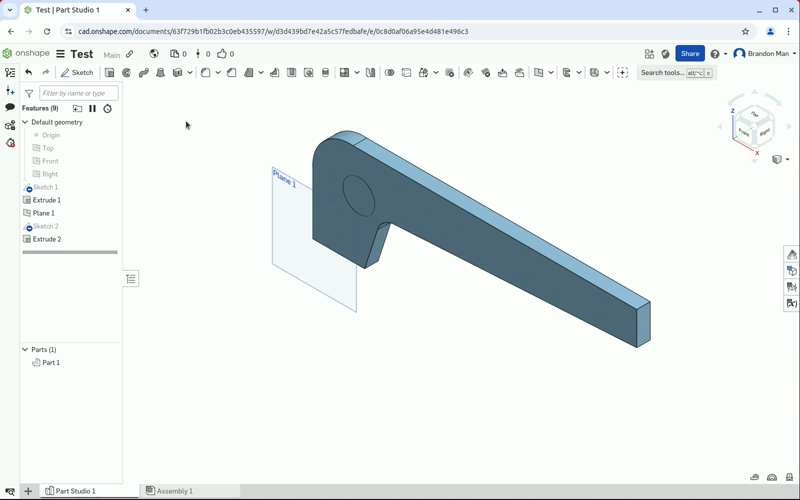
mouse_move(73, 189)
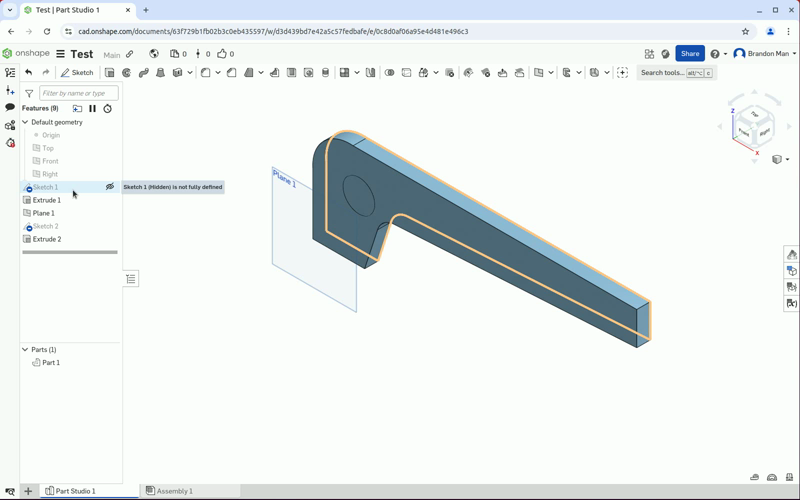
click(73, 189)